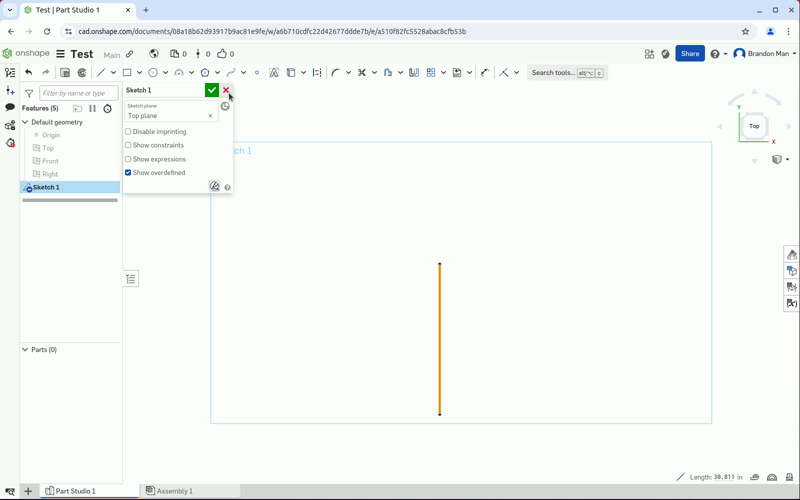
key(shift+h)
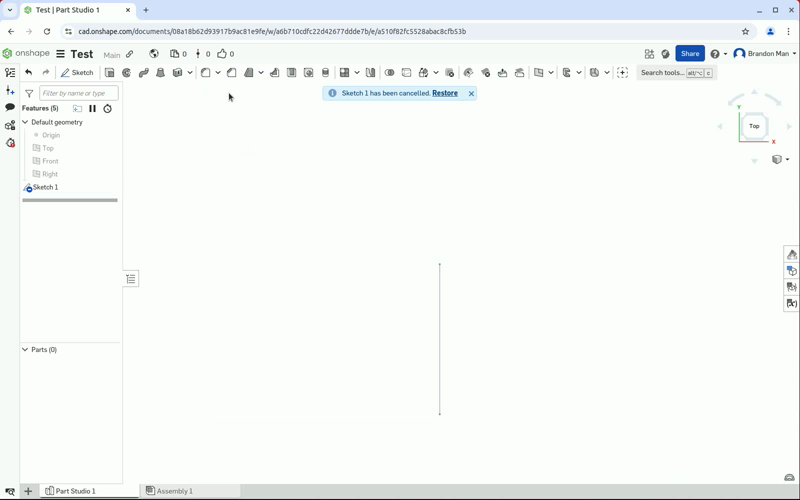
key(shift+s)
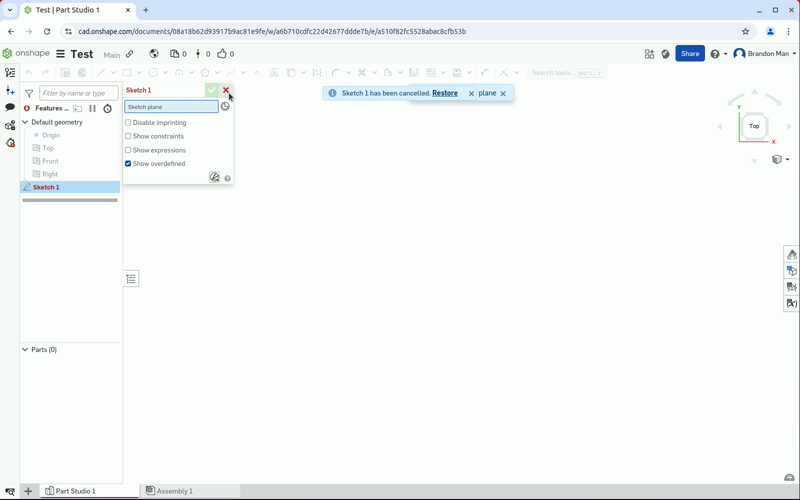
mouse_move(73, 150)
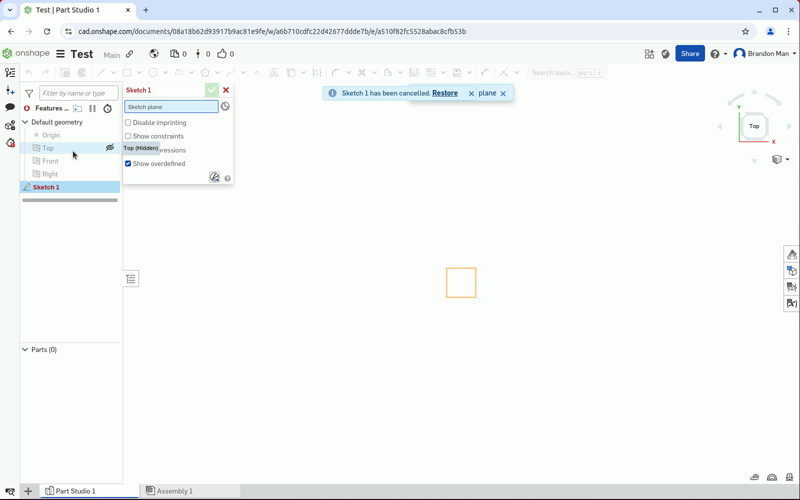
click(73, 150)
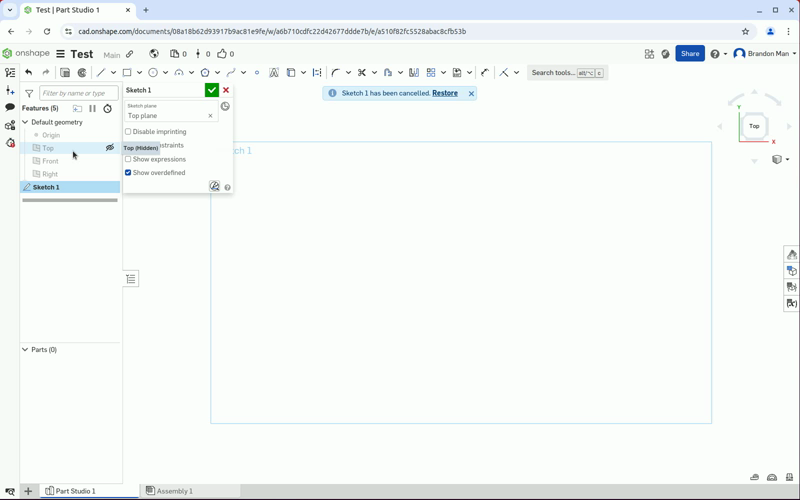
mouse_move(73, 352)
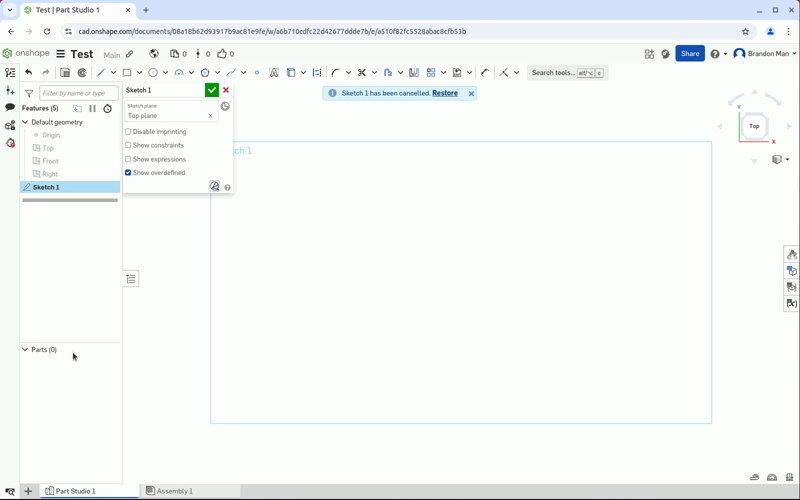
key(y)
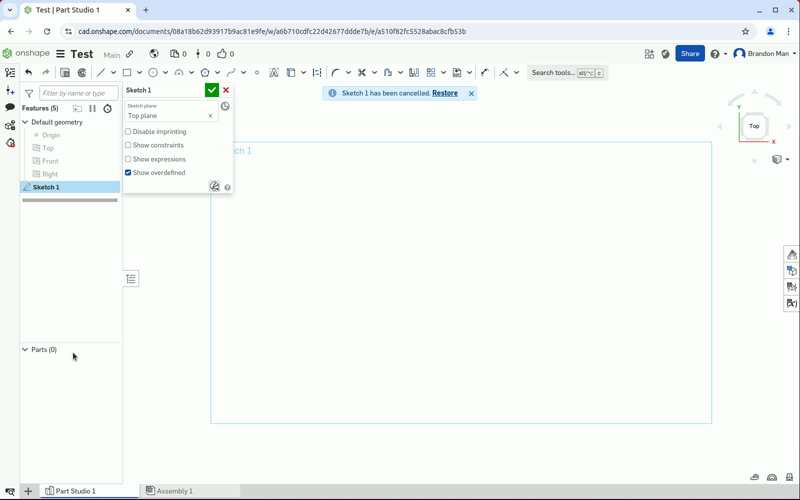
key(l)
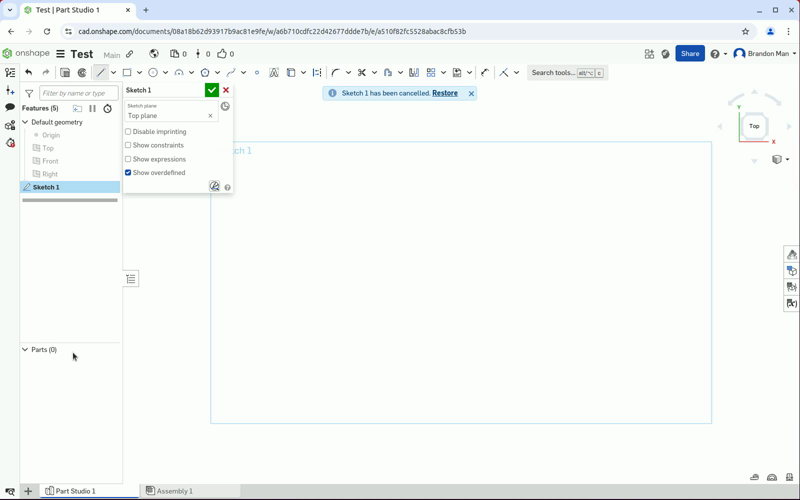
key_down(shift)
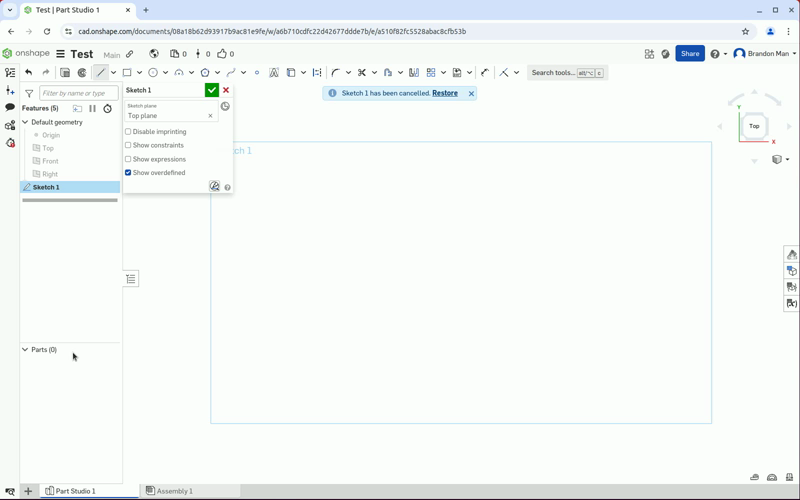
mouse_move(348, 373)
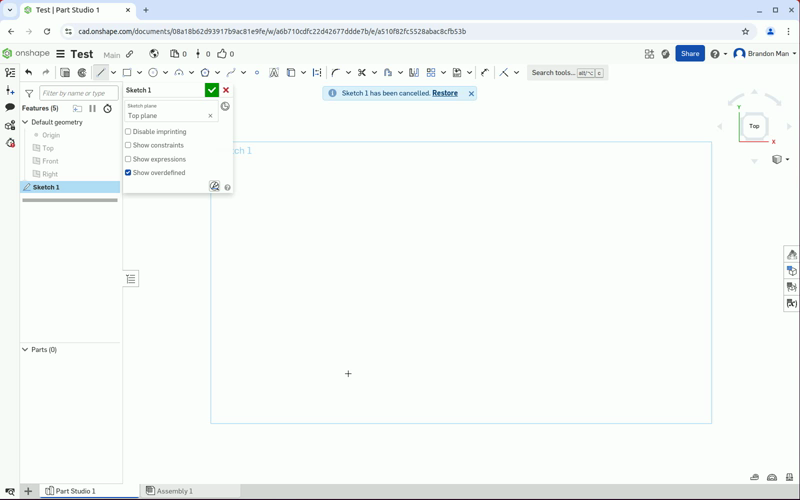
click(348, 373)
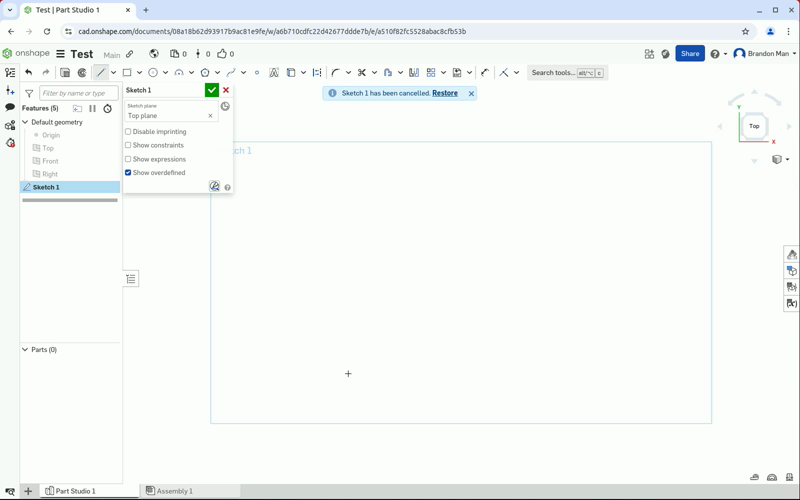
key_up(shift)
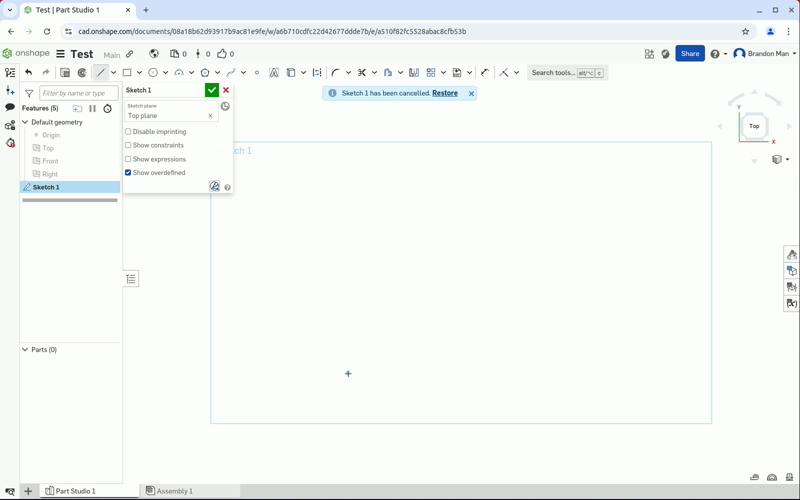
key_down(shift)
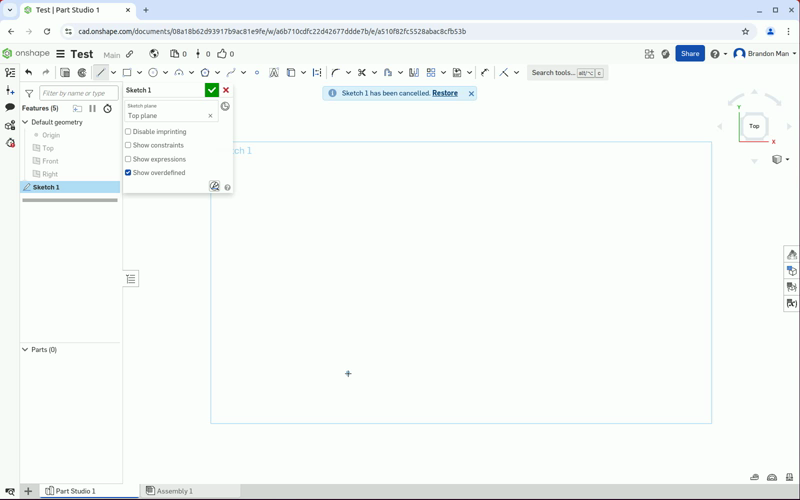
mouse_move(572, 373)
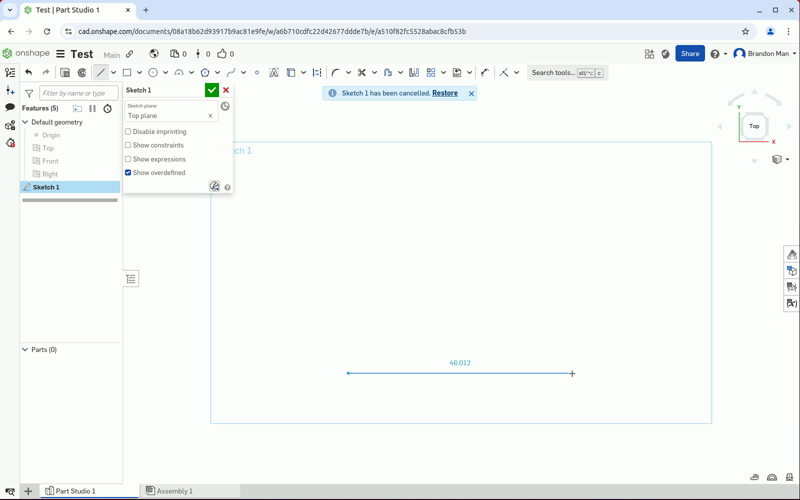
click(572, 373)
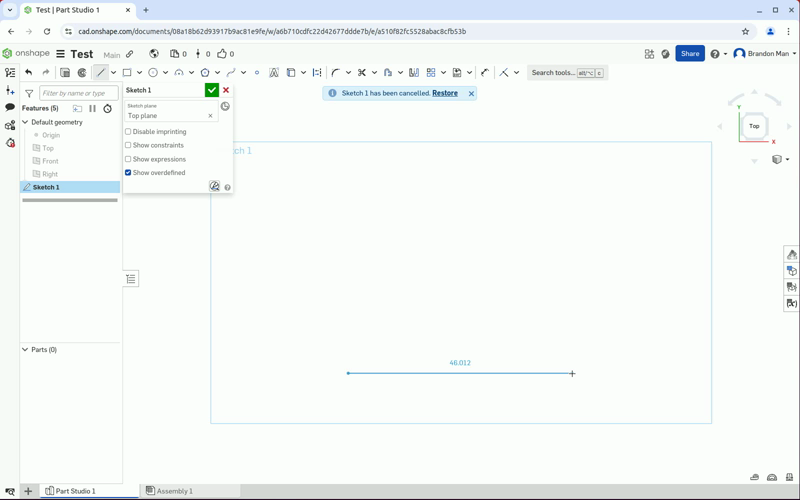
key_up(shift)
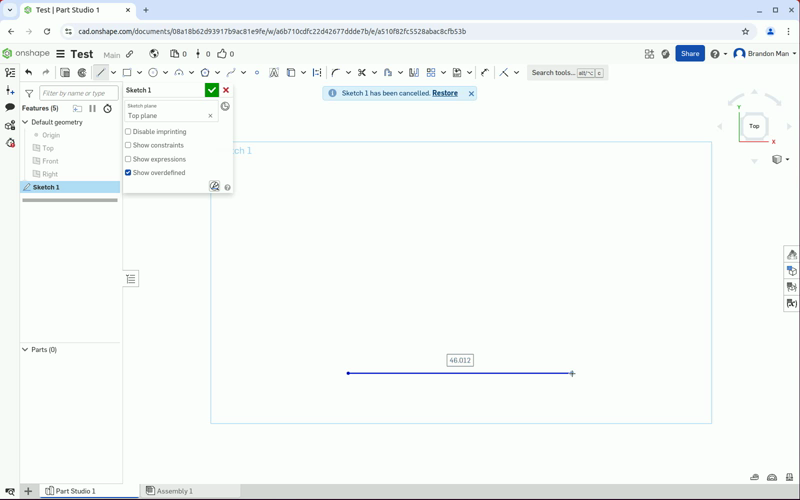
key_down(shift)
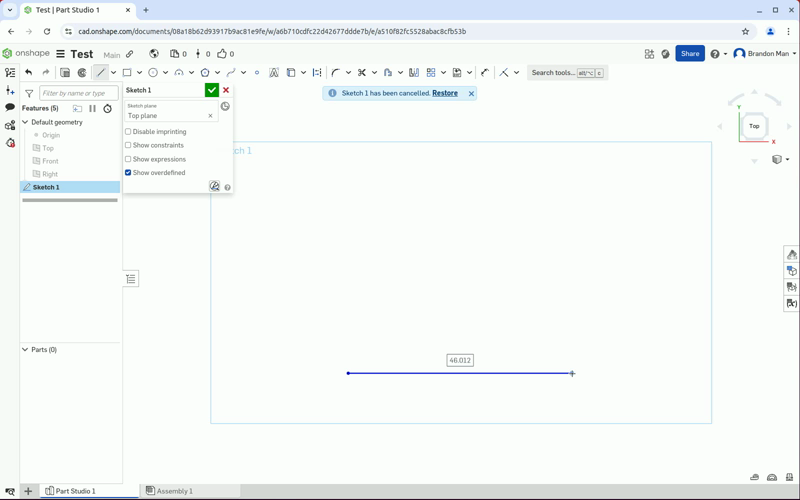
mouse_move(572, 194)
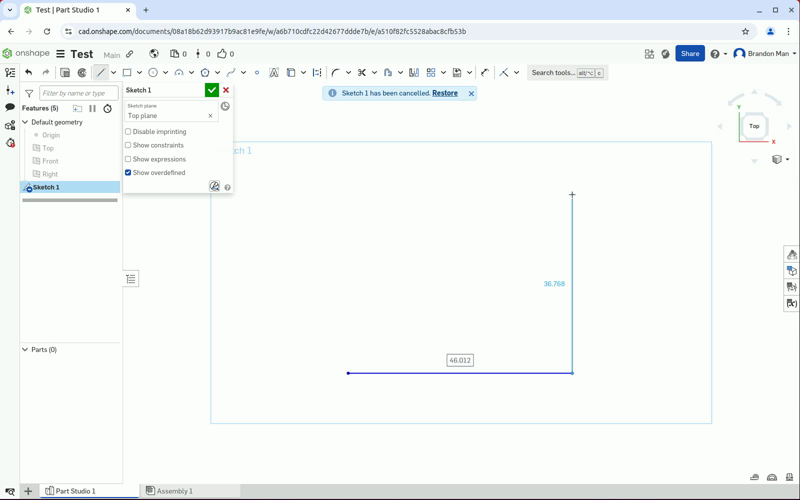
click(572, 194)
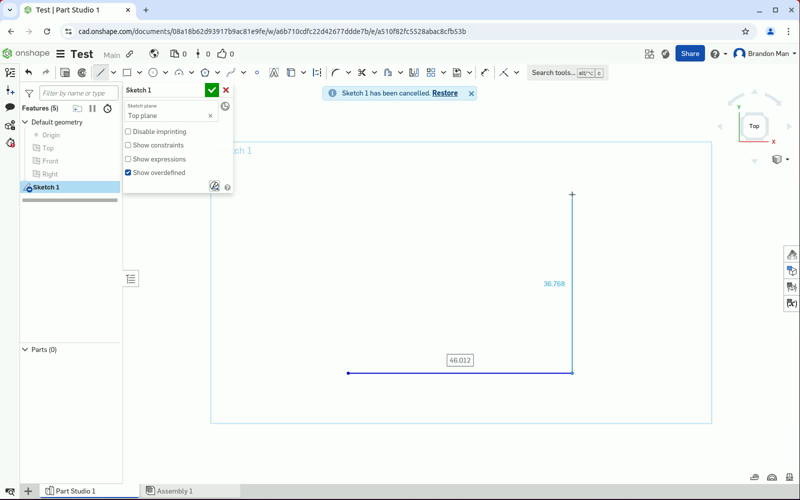
key_up(shift)
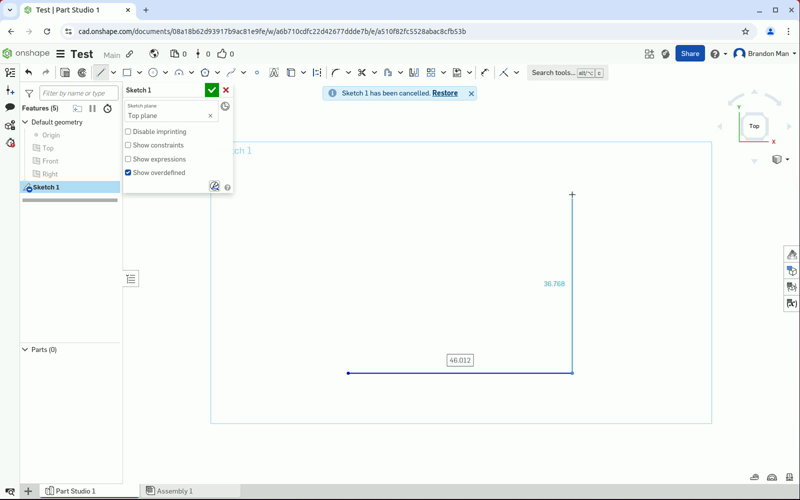
key_down(shift)
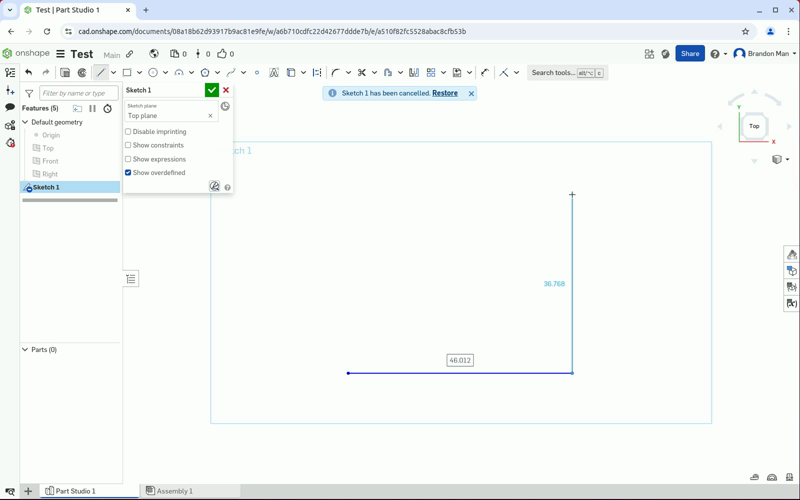
mouse_move(348, 194)
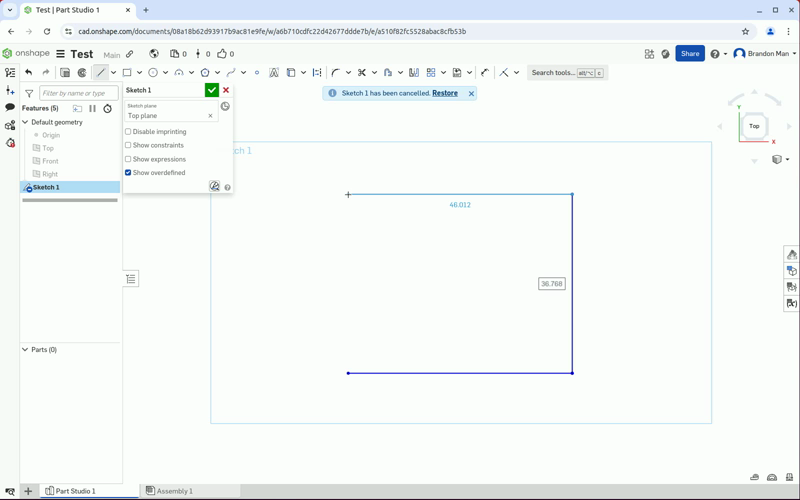
click(348, 194)
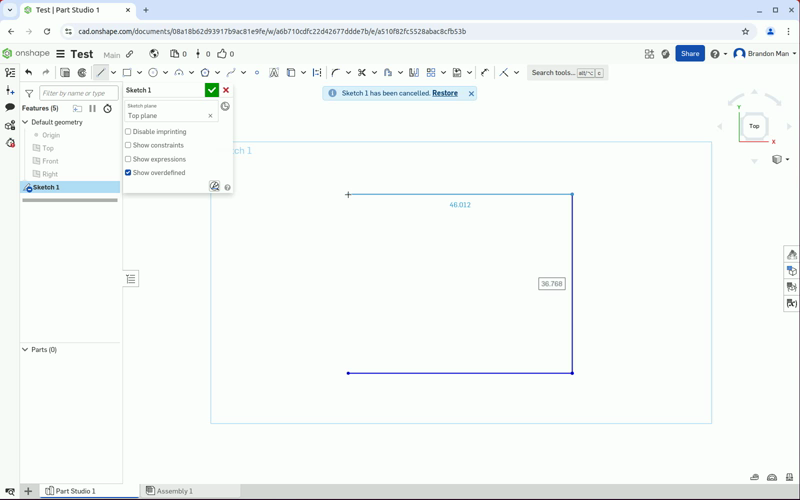
key_up(shift)
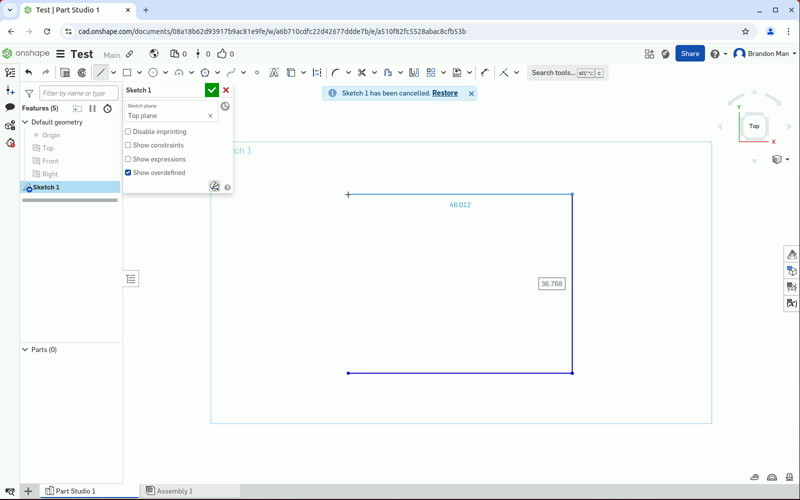
key_down(shift)
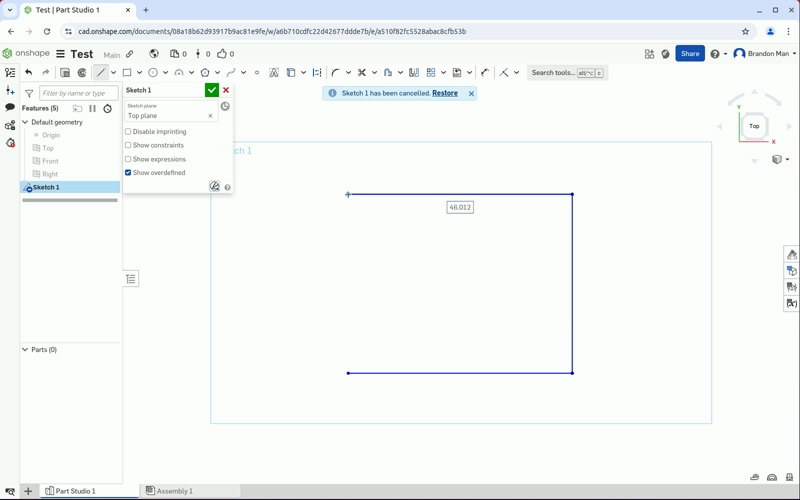
mouse_move(348, 373)
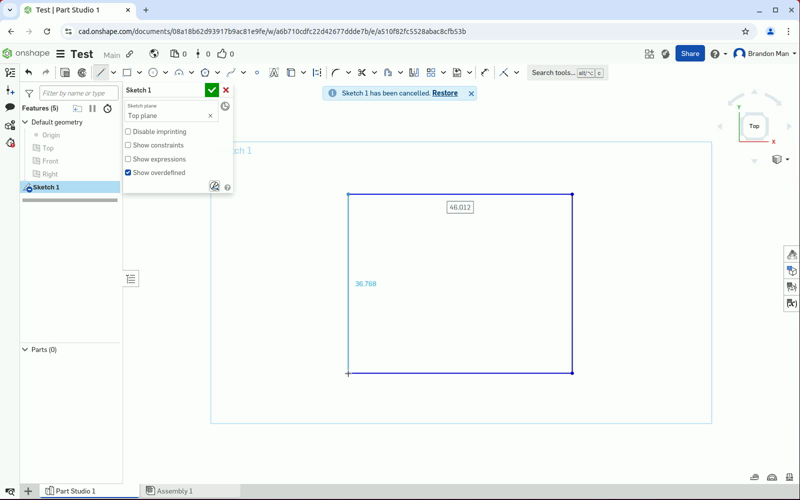
key_up(shift)
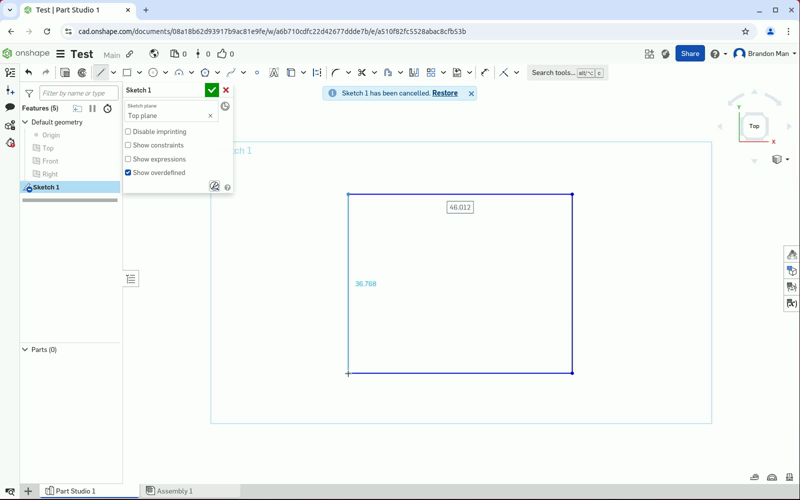
click(348, 373)
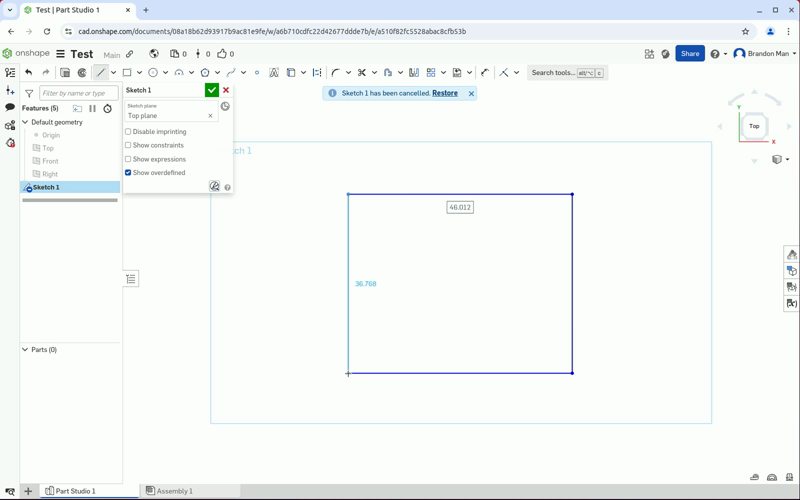
key(esc)
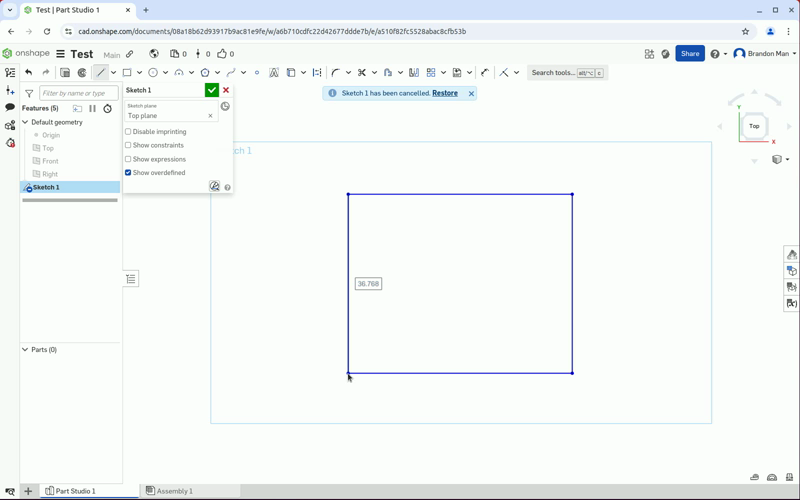
mouse_move(377, 323)
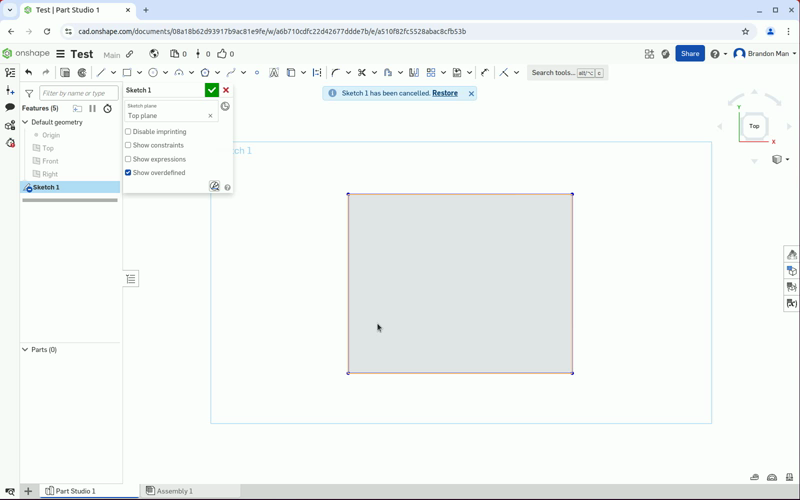
click(377, 323)
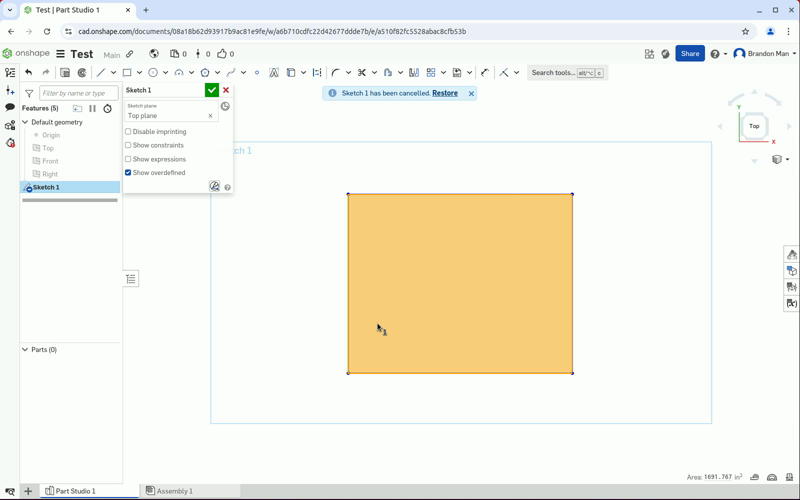
mouse_move(73, 352)
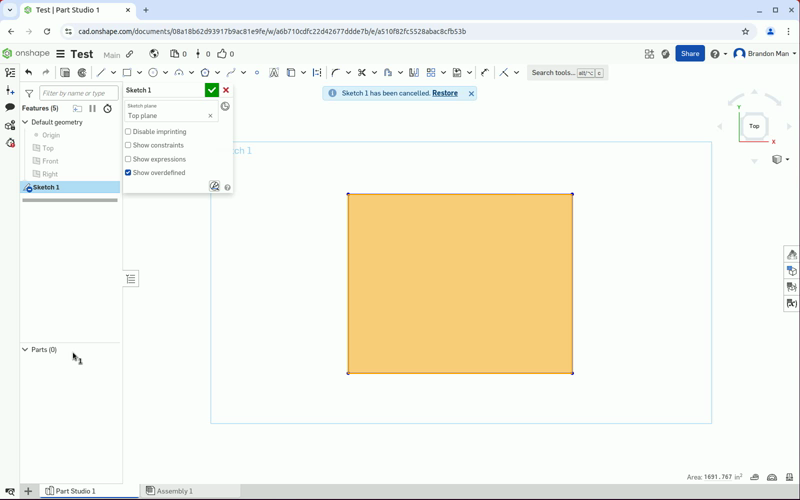
key(shift+y)
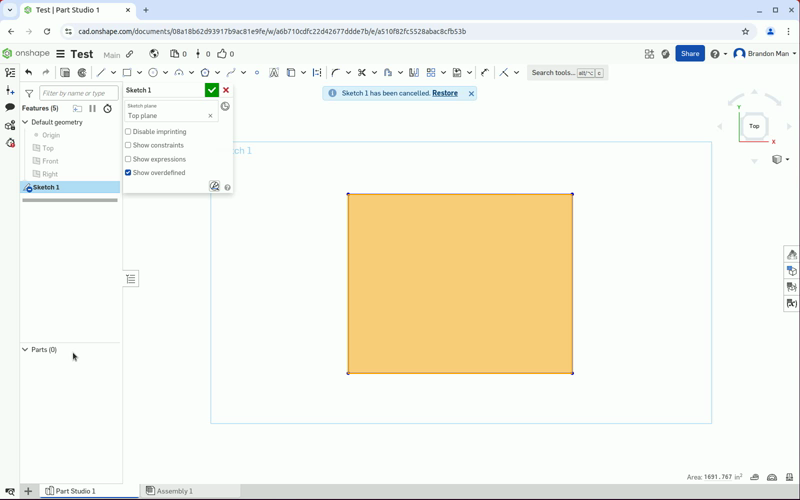
key(shift+e)
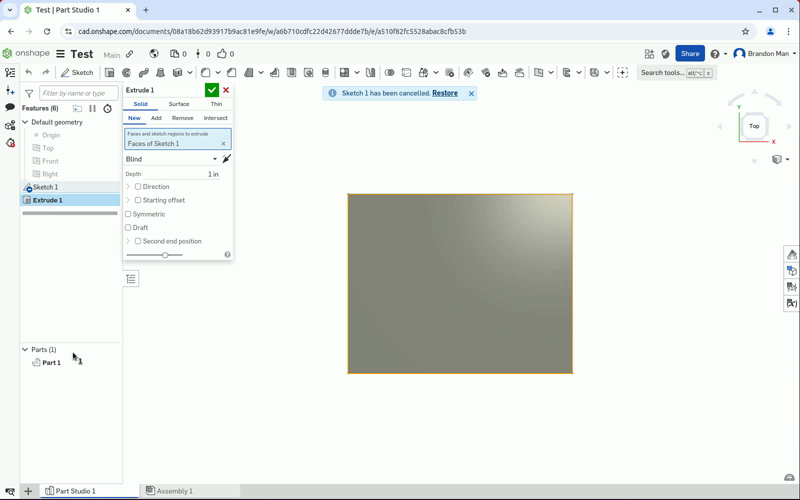
mouse_move(143, 106)
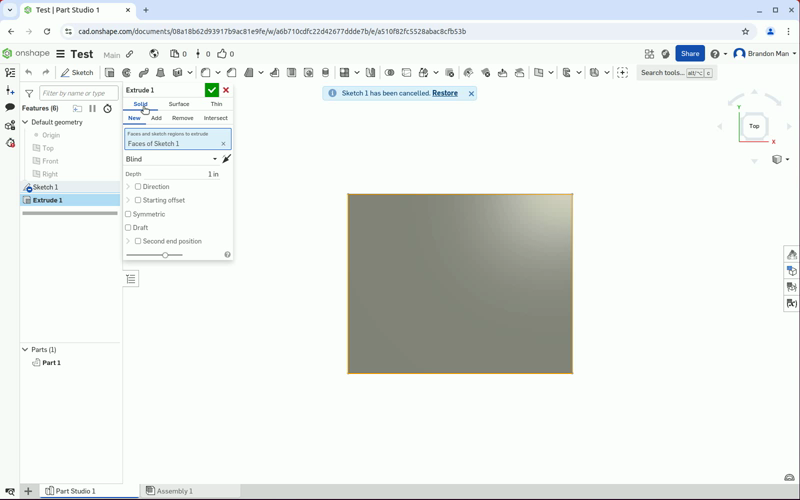
click(143, 106)
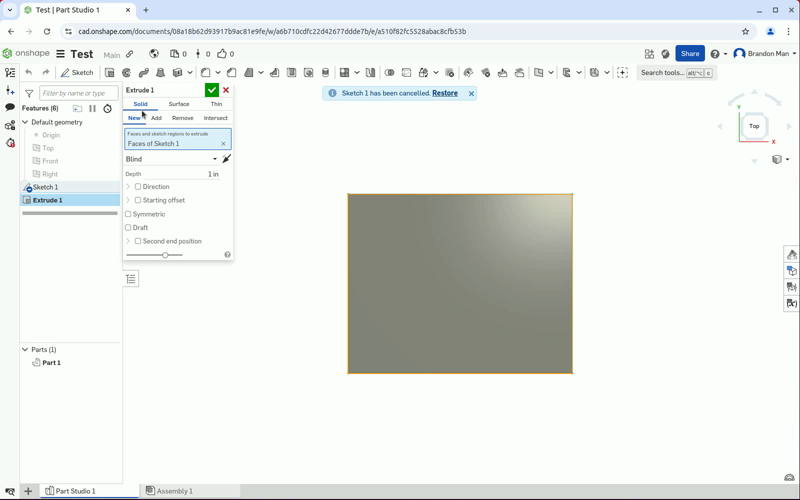
mouse_move(137, 120)
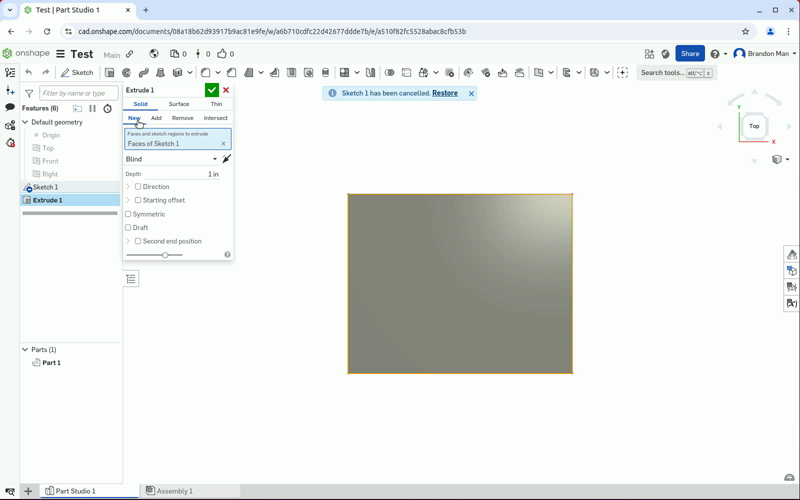
click(137, 120)
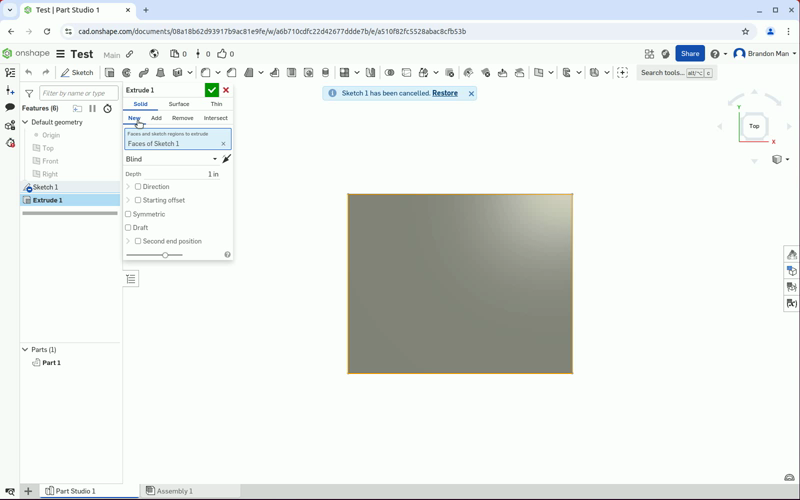
key(tab, 4)
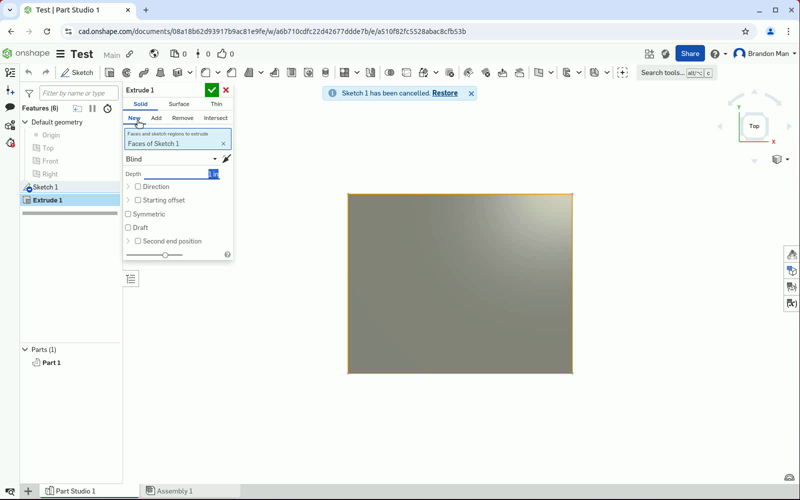
text(6.258)
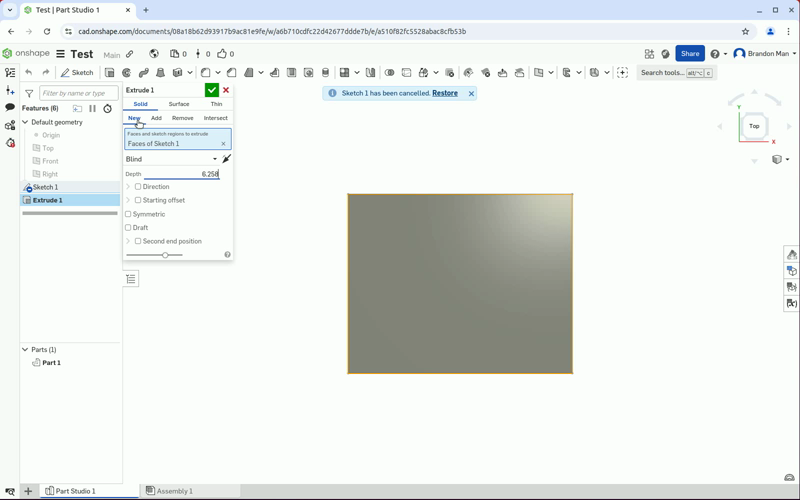
key(enter)
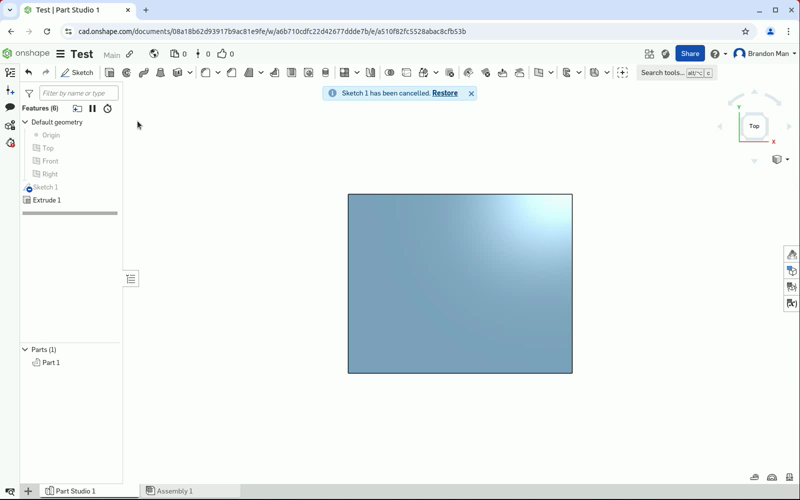
key(shift+h)
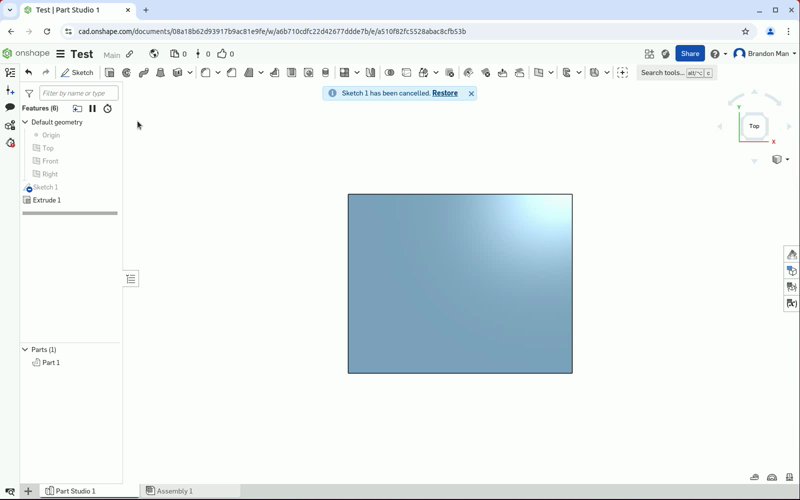
key(shift+h)
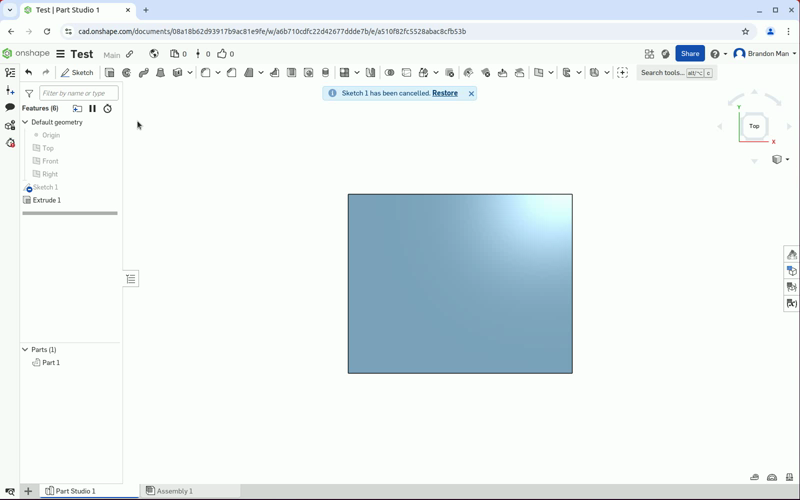
mouse_move(73, 189)
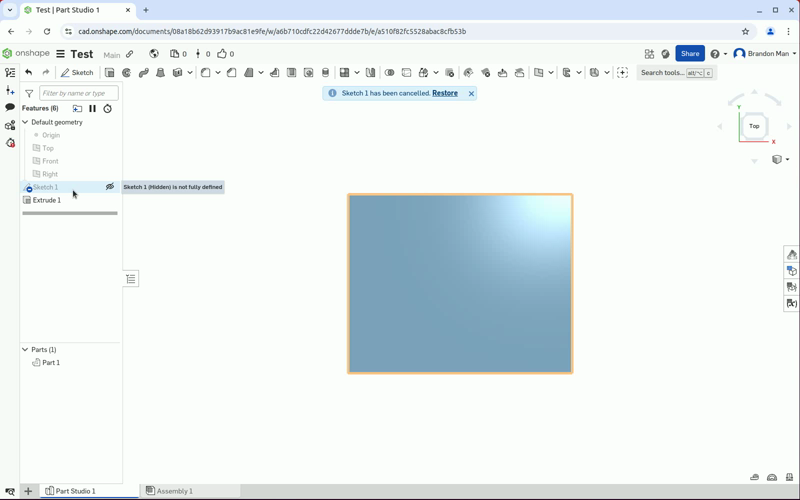
click(73, 189)
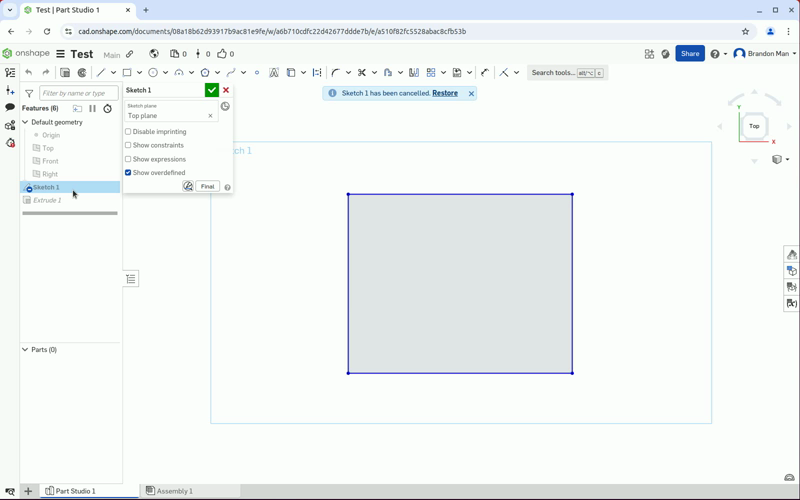
mouse_move(229, 92)
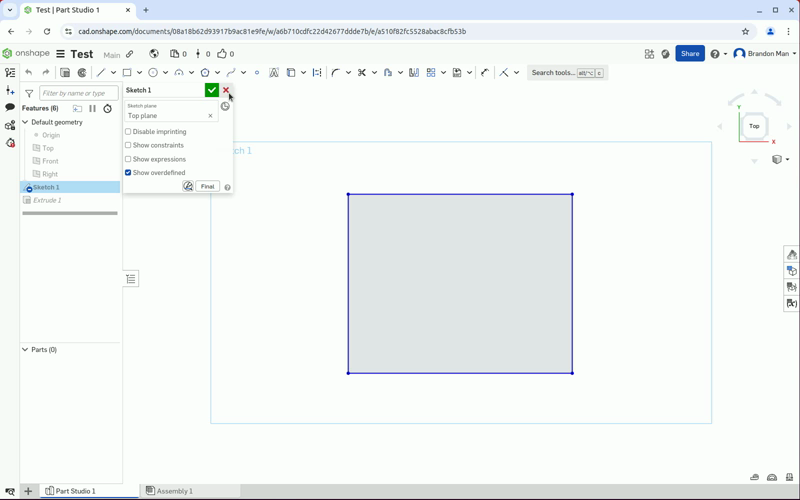
click(229, 92)
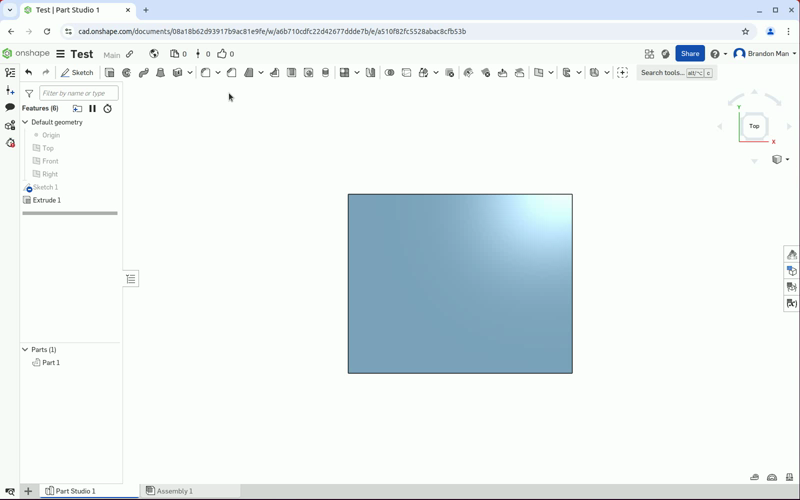
mouse_move(541, 75)
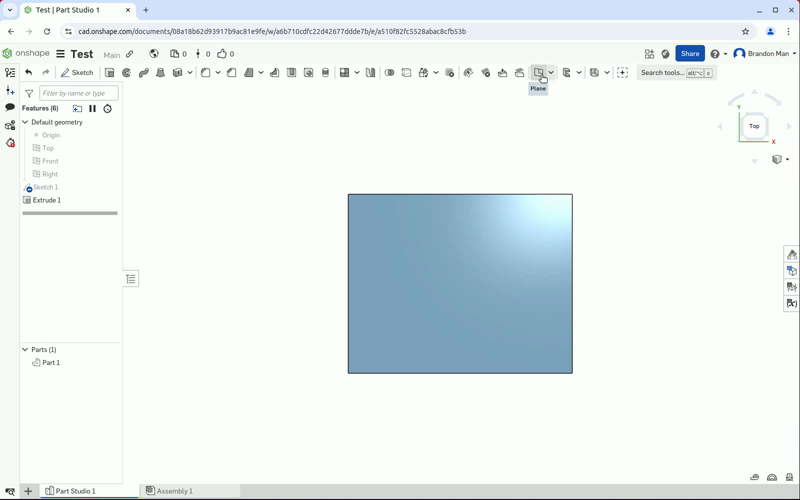
click(541, 75)
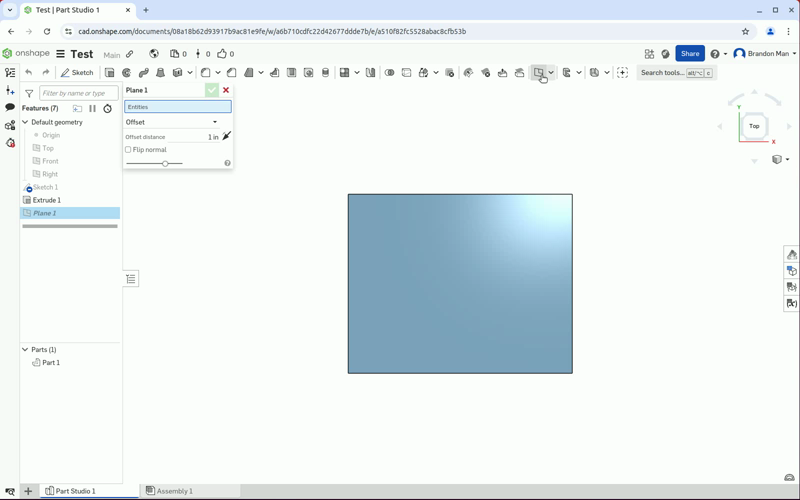
mouse_move(73, 150)
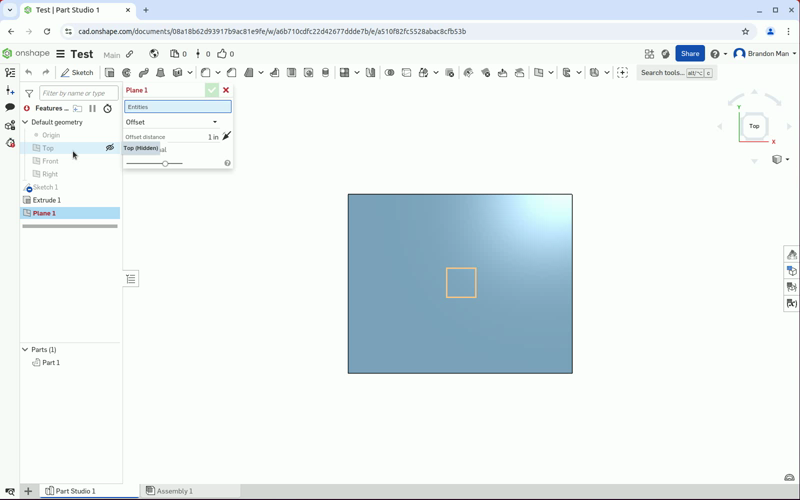
click(73, 150)
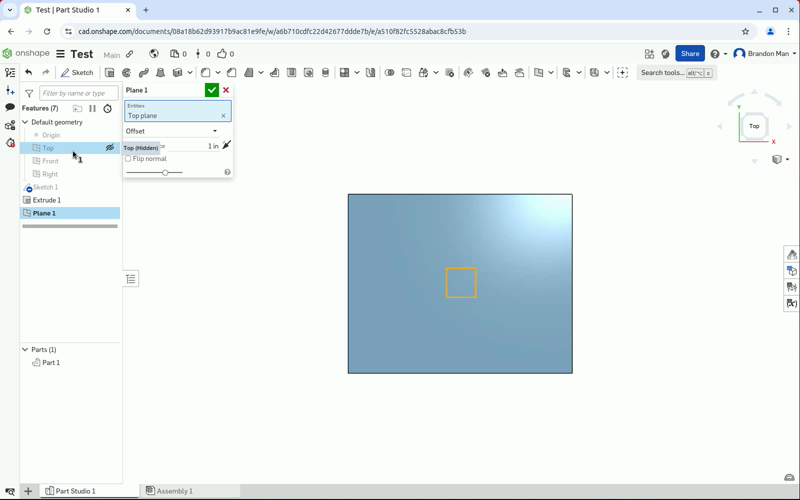
key(tab, 2)
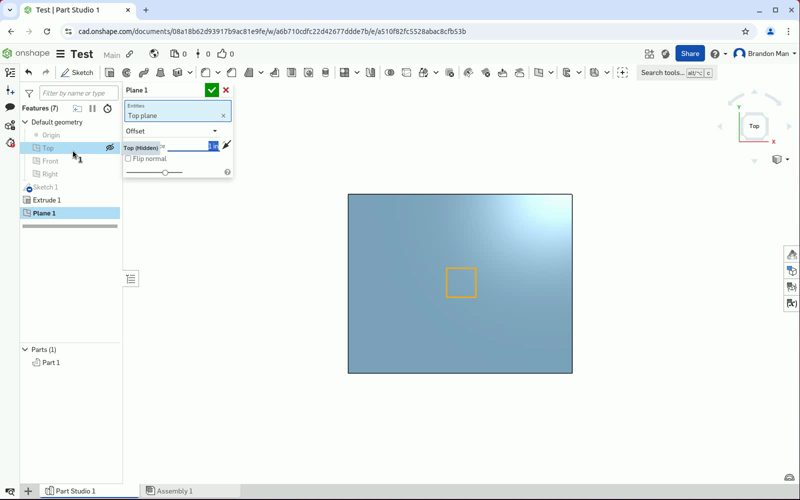
text(6.255)
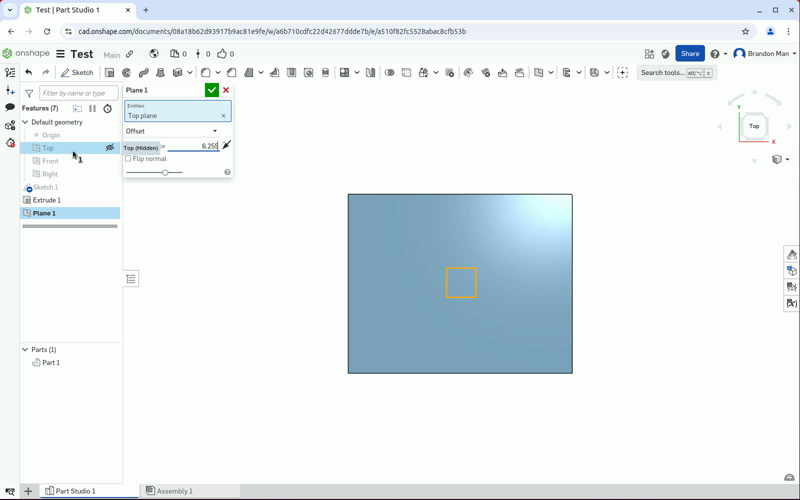
key(enter, 2)
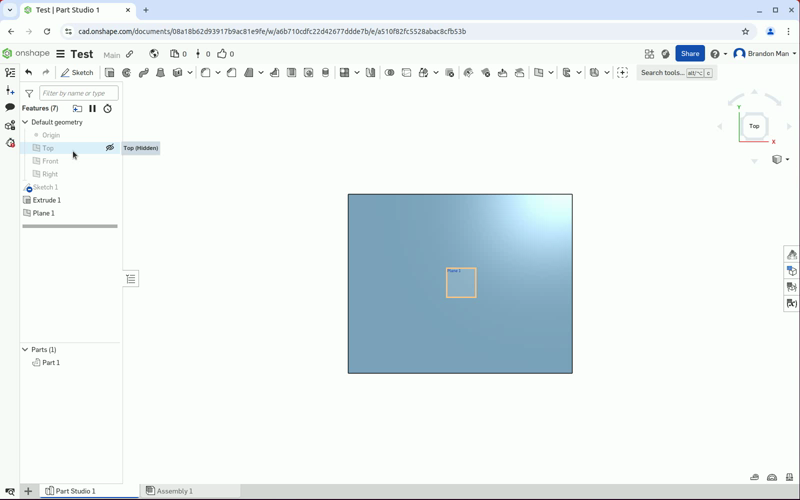
key(shift+s)
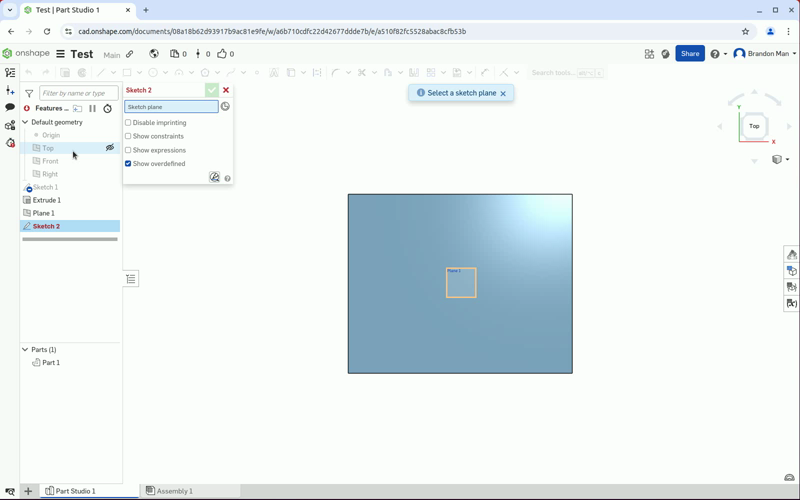
mouse_move(73, 215)
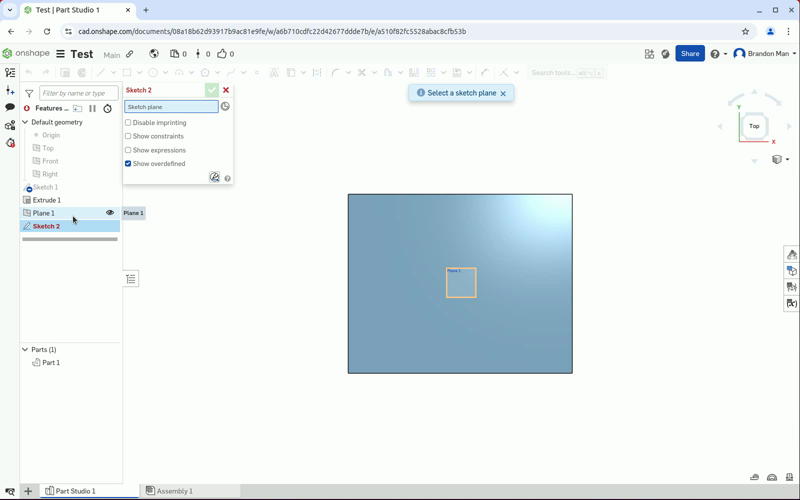
click(73, 215)
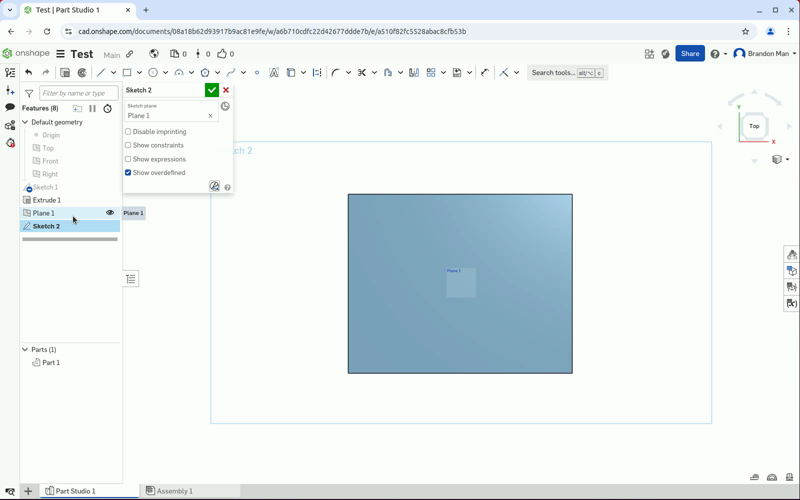
mouse_move(73, 352)
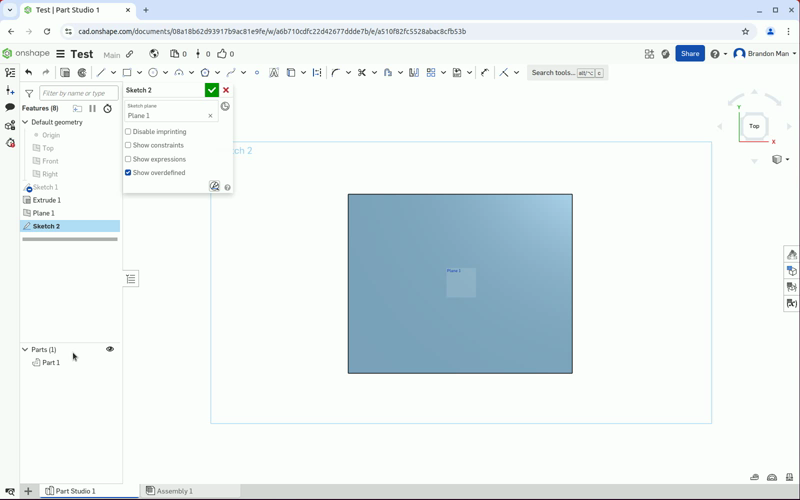
key(y)
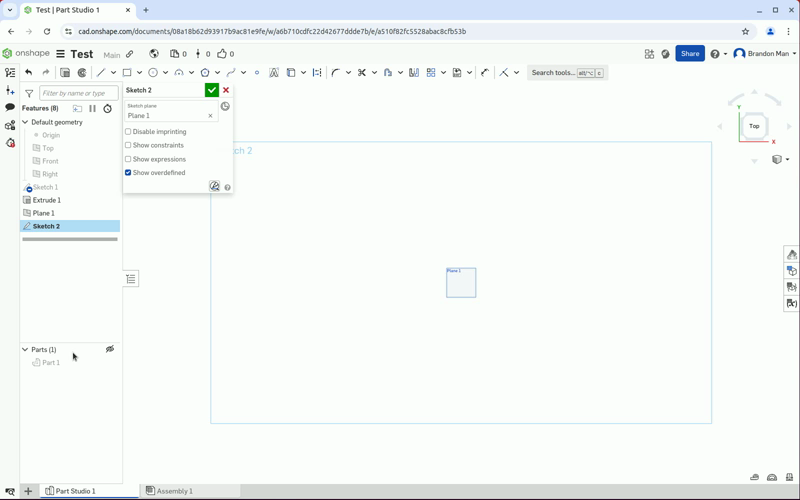
key(l)
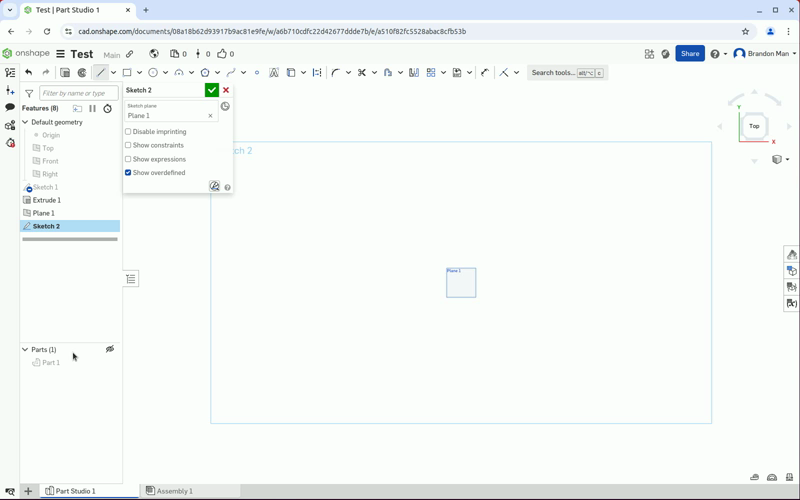
key_down(shift)
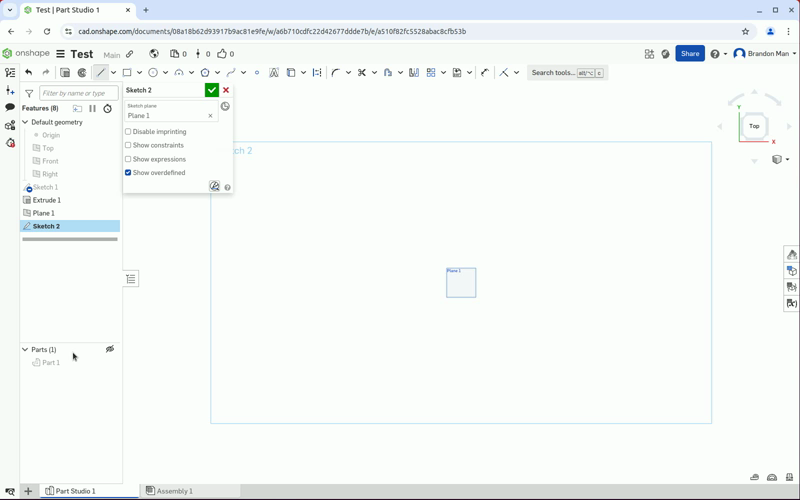
mouse_move(350, 370)
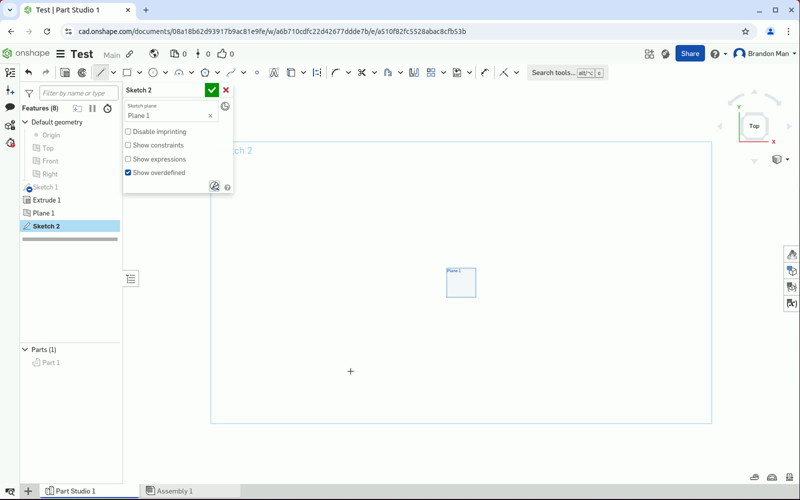
click(350, 370)
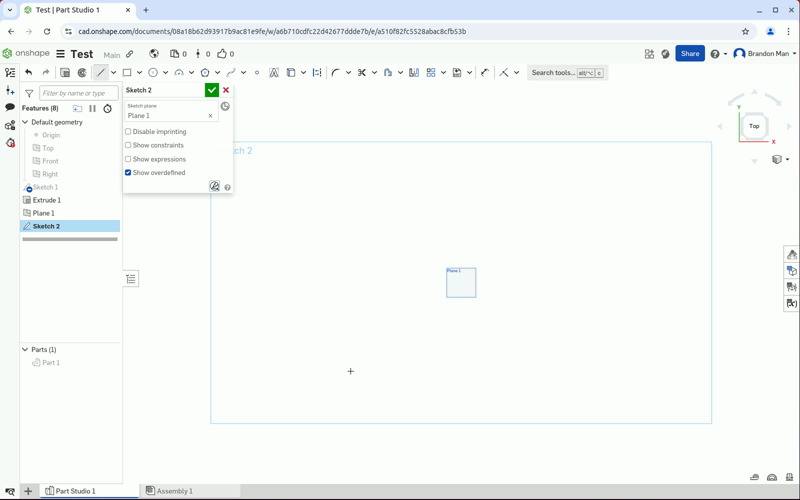
key_up(shift)
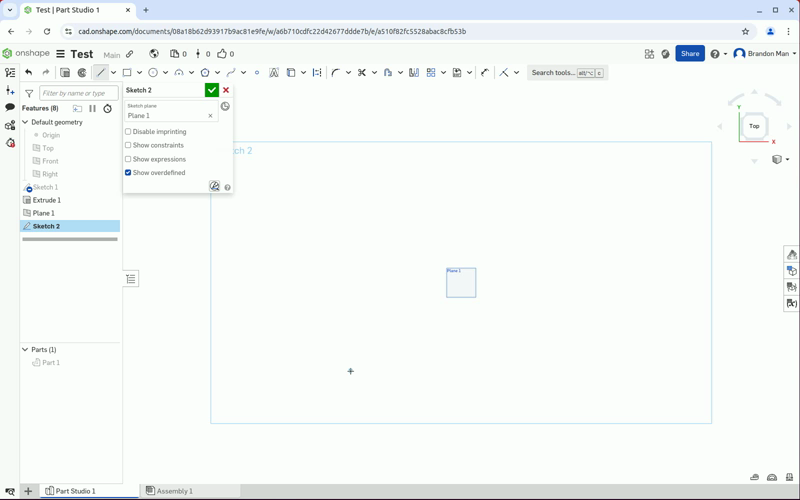
key_down(shift)
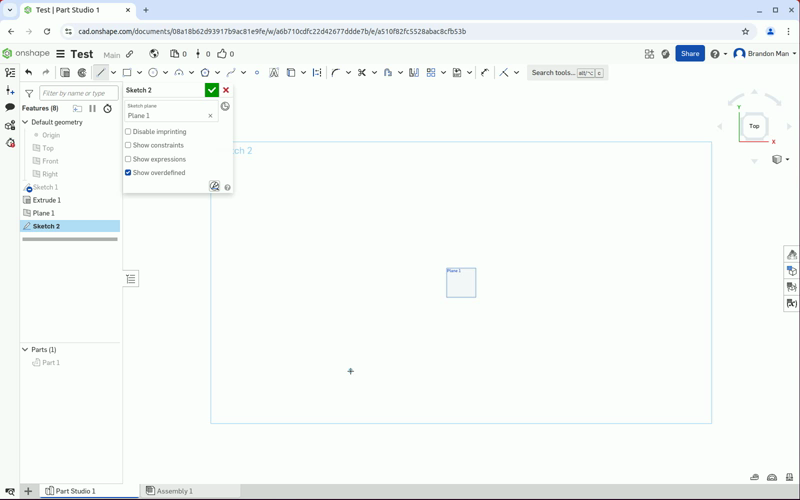
mouse_move(570, 370)
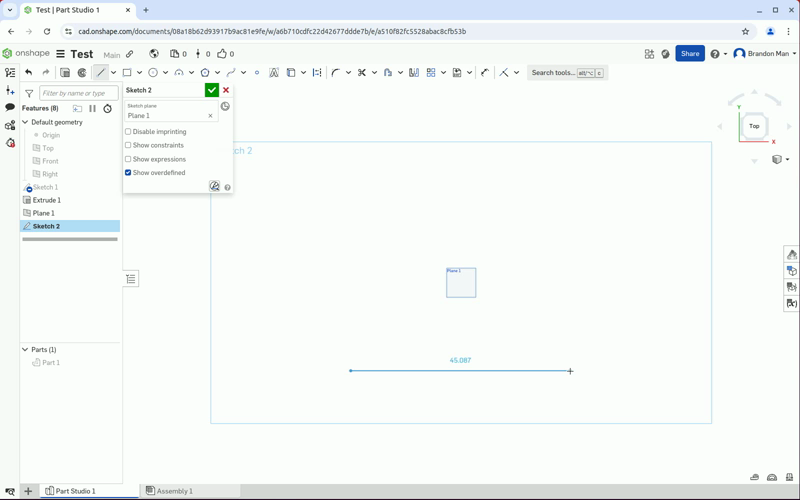
click(570, 370)
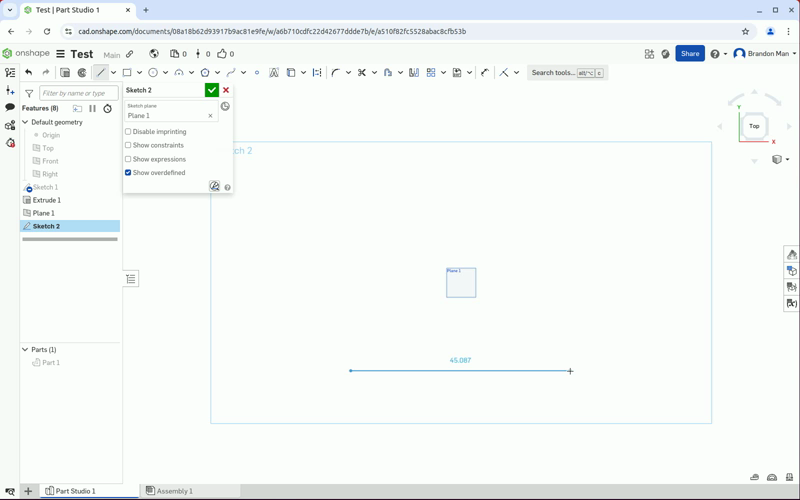
key_up(shift)
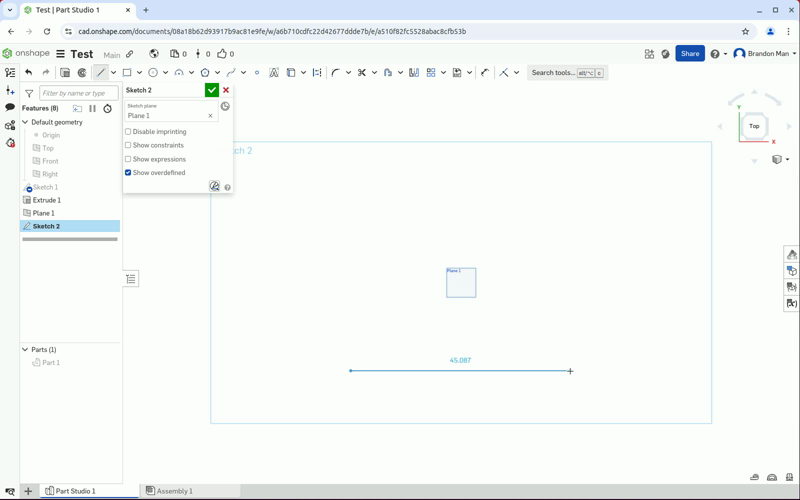
key_down(shift)
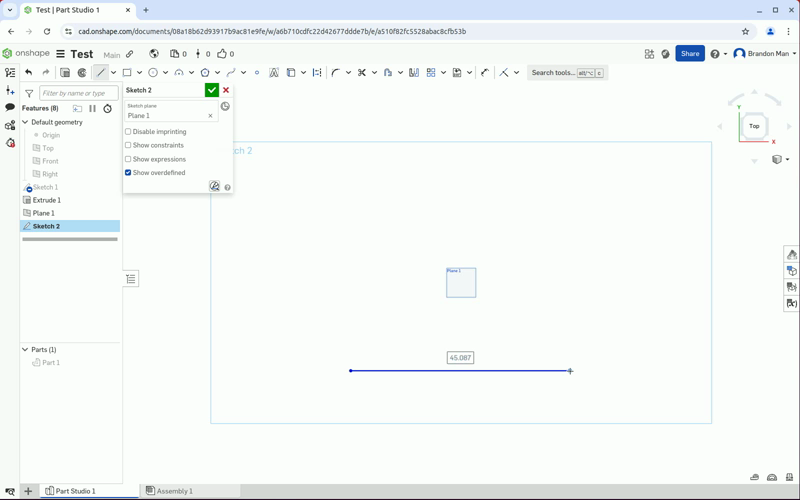
mouse_move(570, 195)
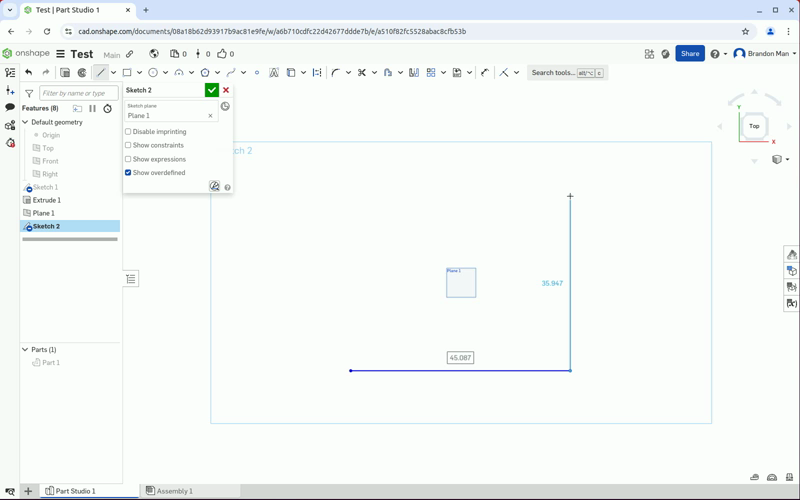
click(570, 195)
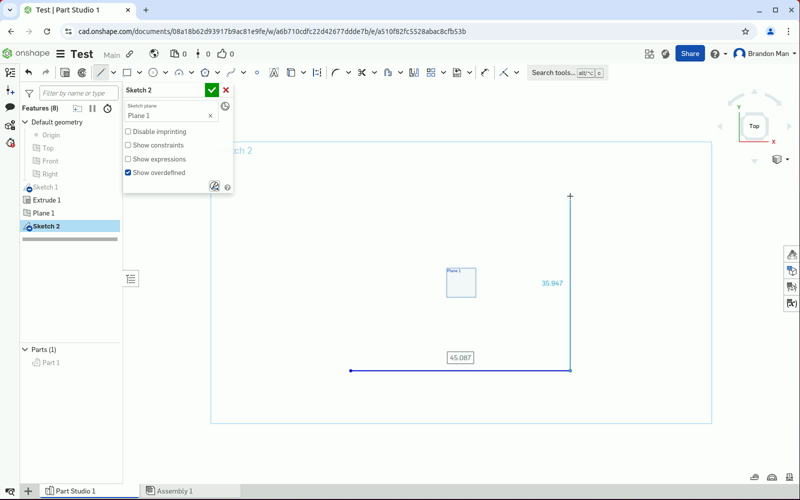
key_up(shift)
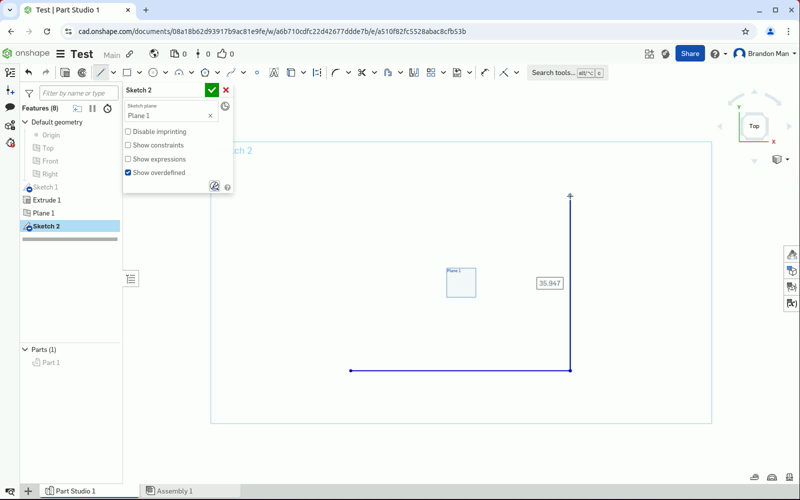
key_down(shift)
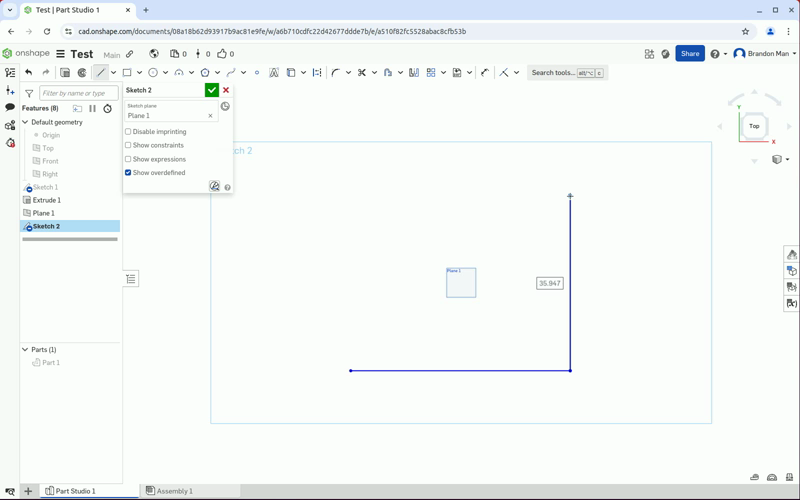
mouse_move(350, 195)
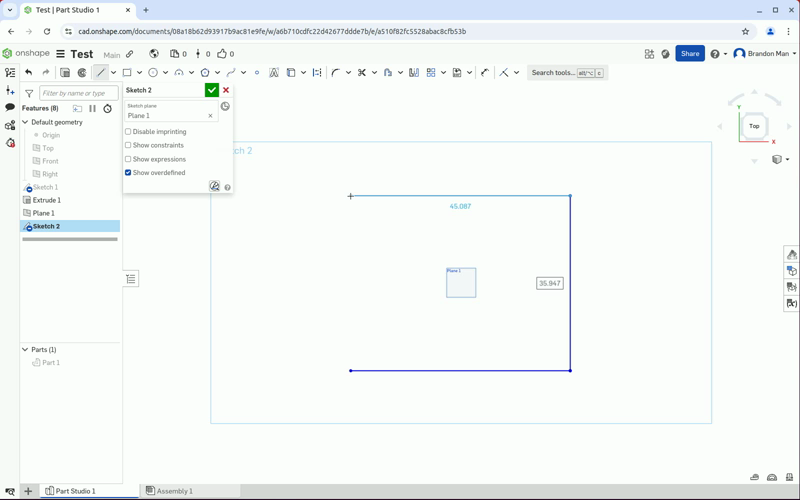
click(350, 195)
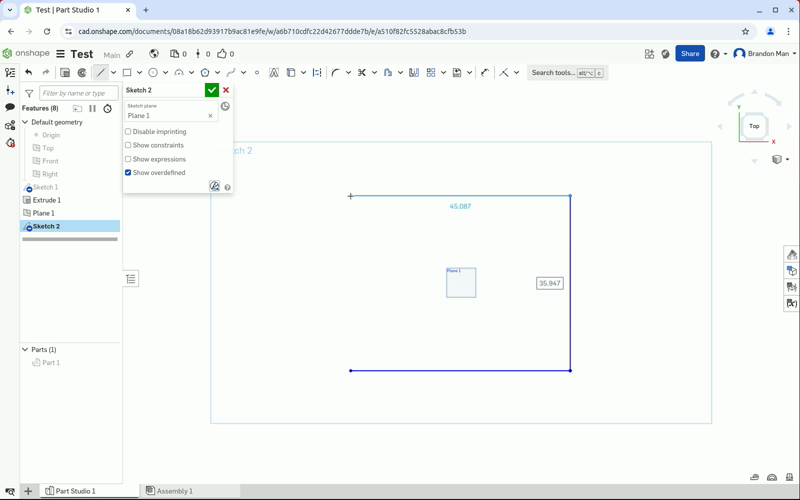
key_up(shift)
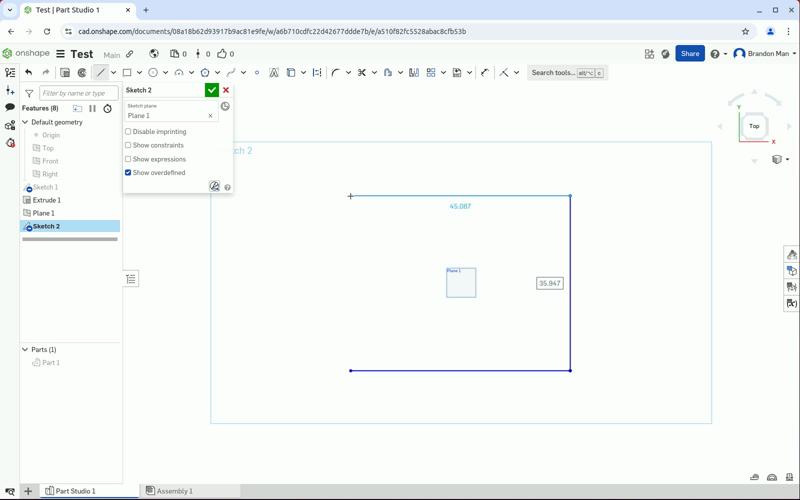
key_down(shift)
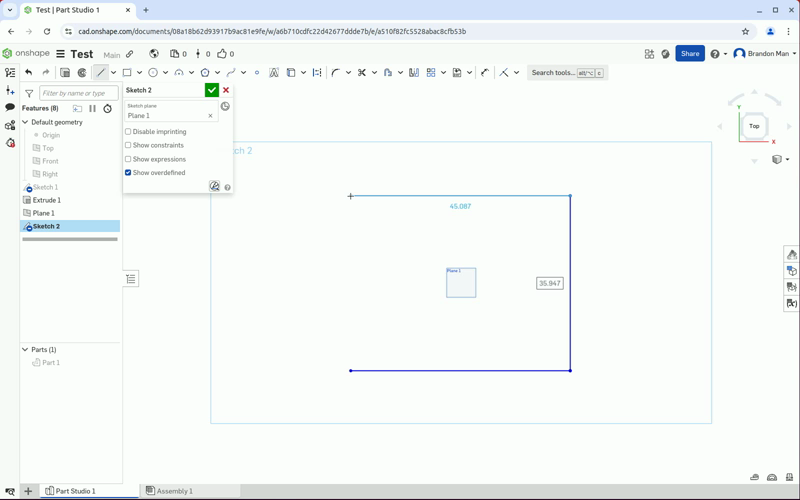
mouse_move(350, 370)
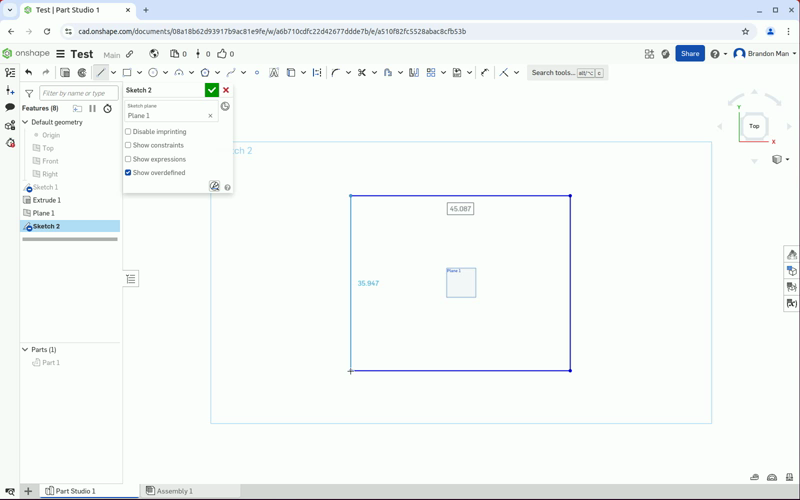
key_up(shift)
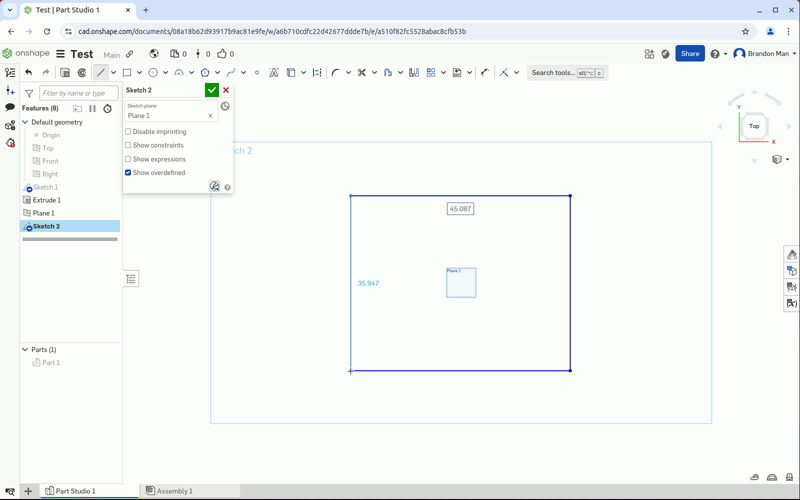
click(350, 370)
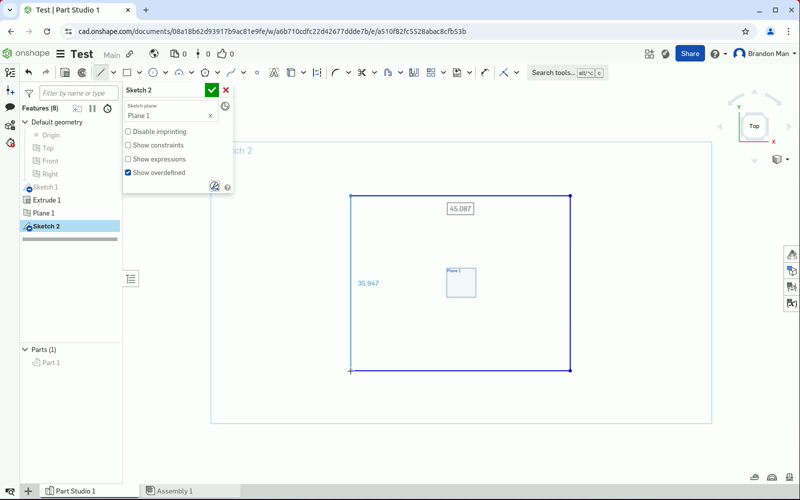
key(esc)
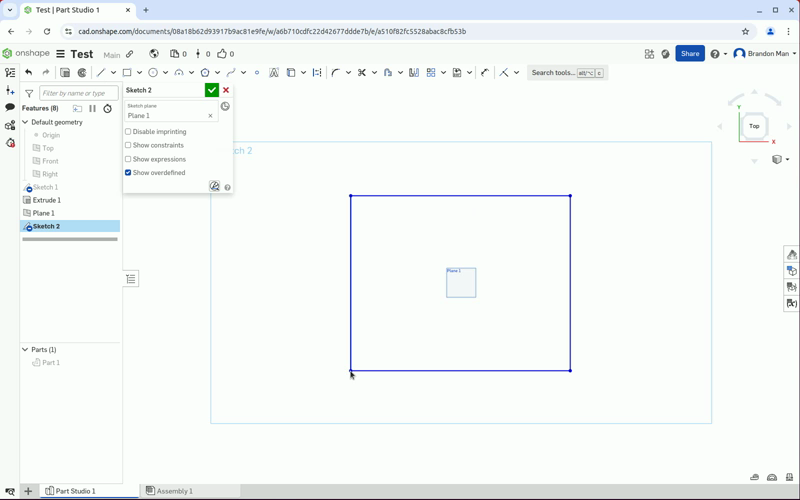
mouse_move(466, 234)
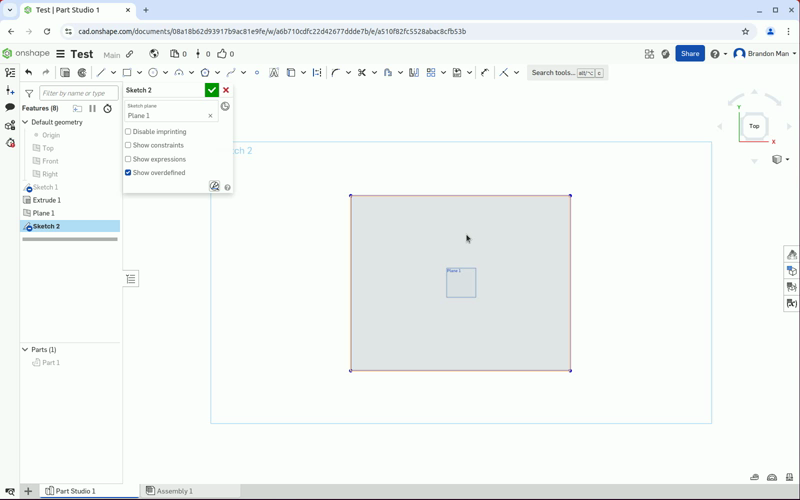
click(466, 234)
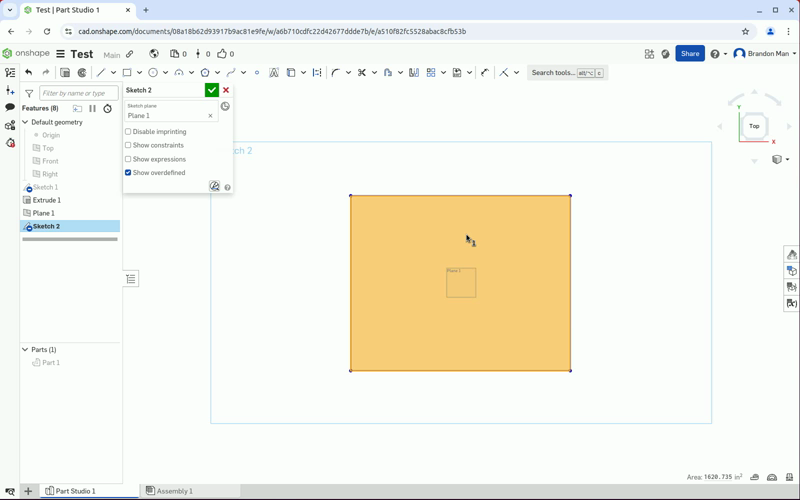
mouse_move(73, 352)
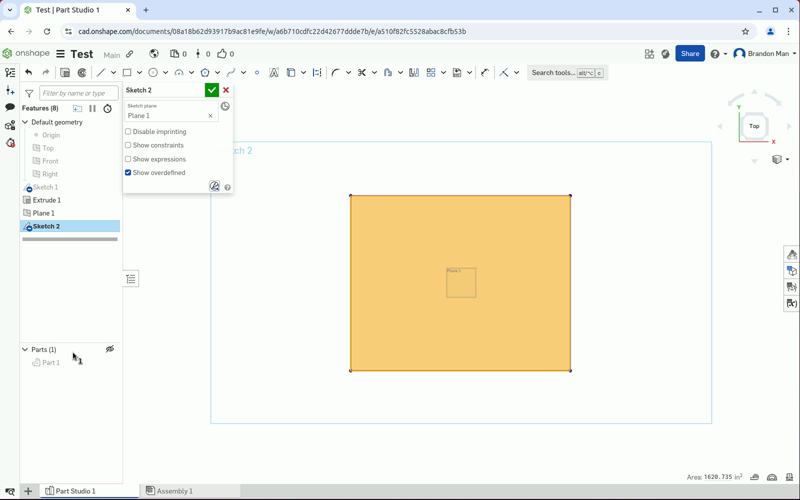
key(shift+y)
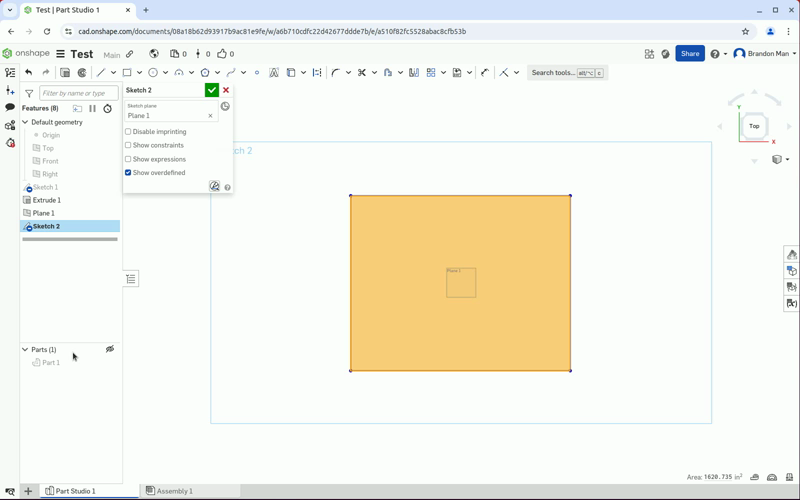
key(shift+e)
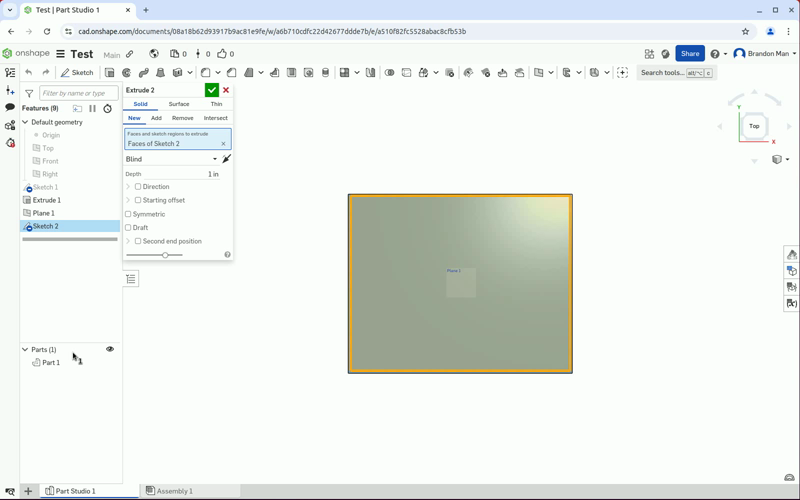
mouse_move(143, 106)
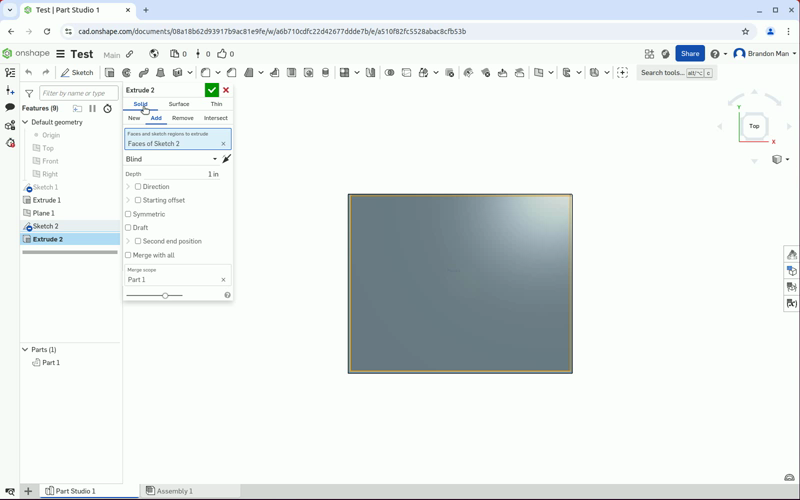
click(143, 106)
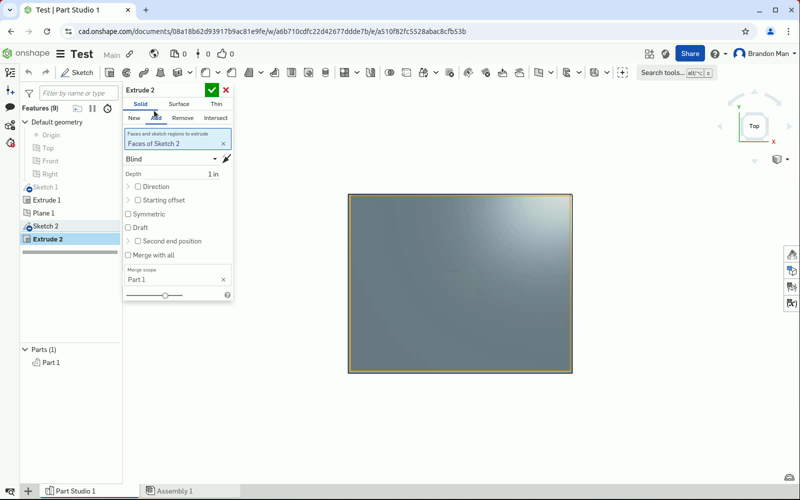
mouse_move(186, 120)
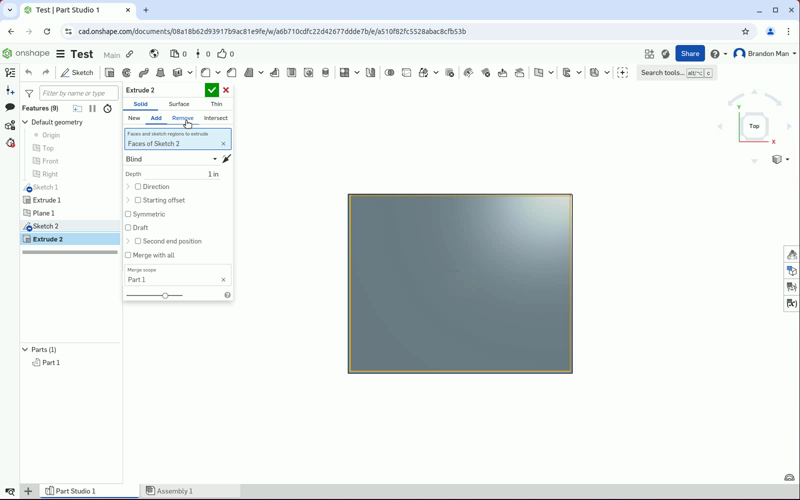
click(186, 120)
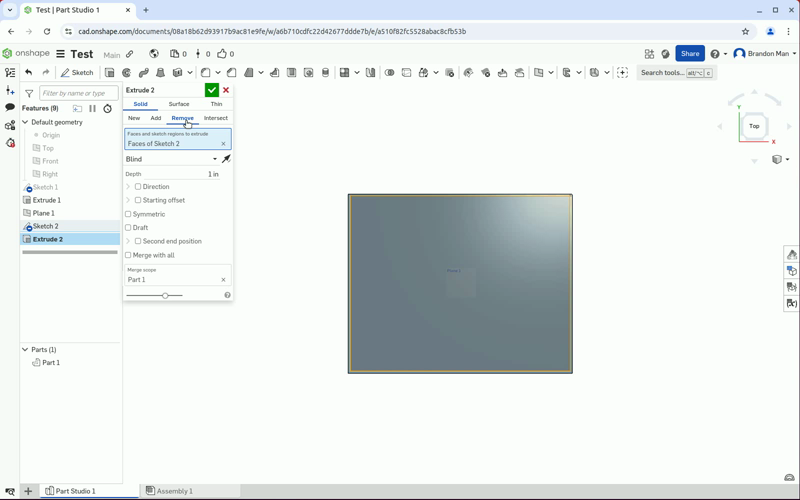
key(tab, 4)
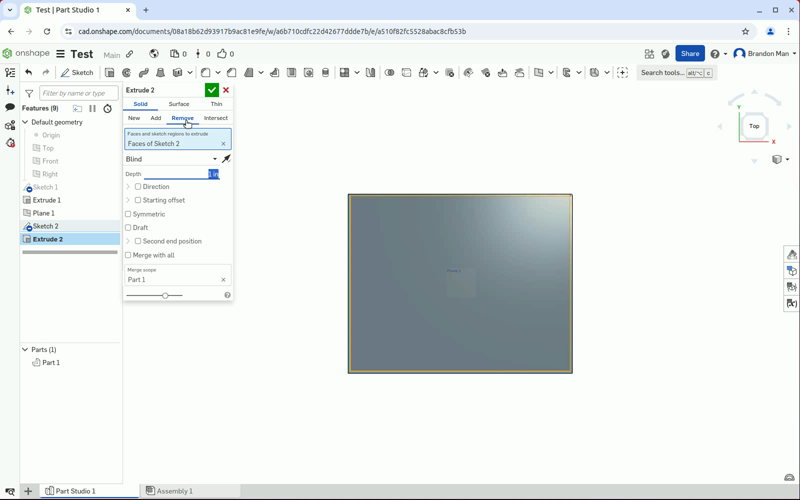
text(5.777)
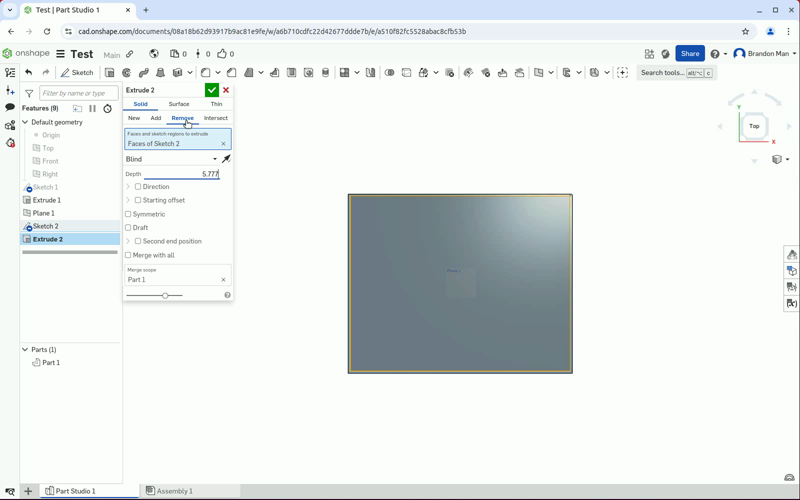
key(tab, 6)
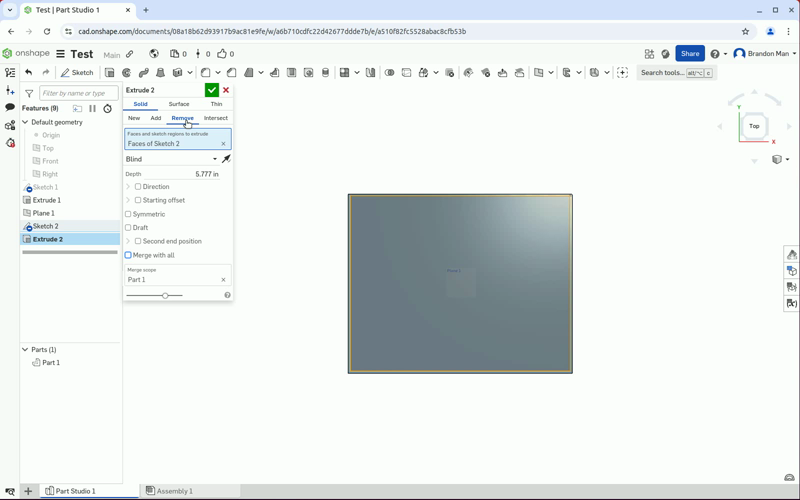
key(space)
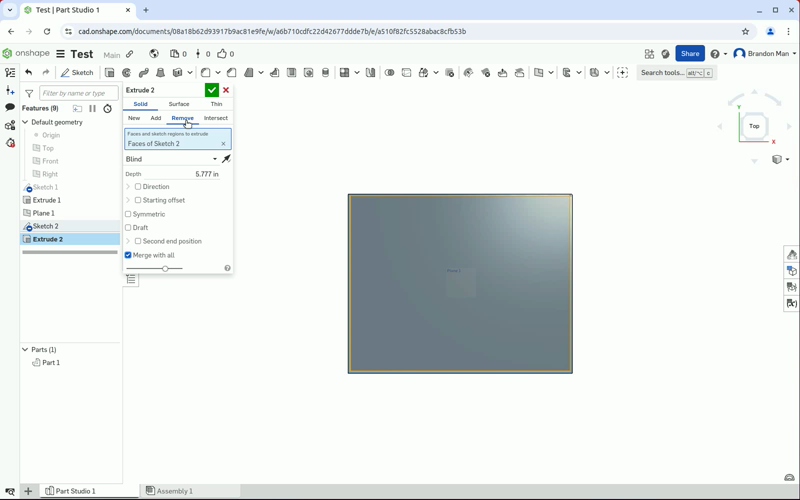
key(enter)
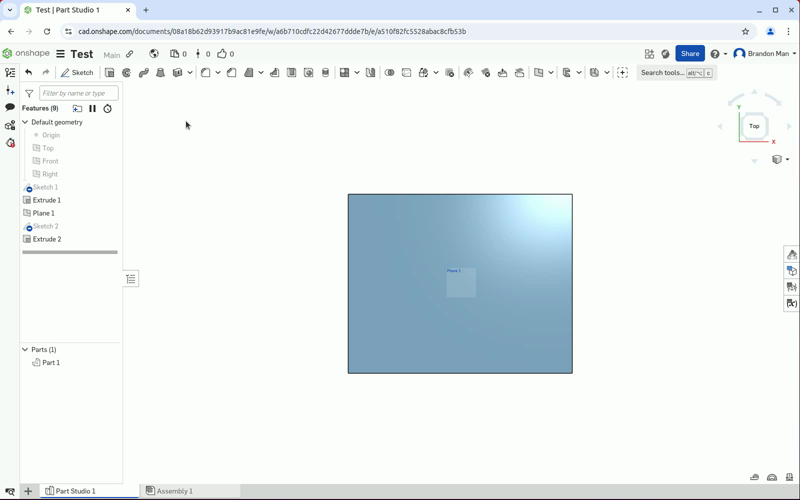
key(shift+h)
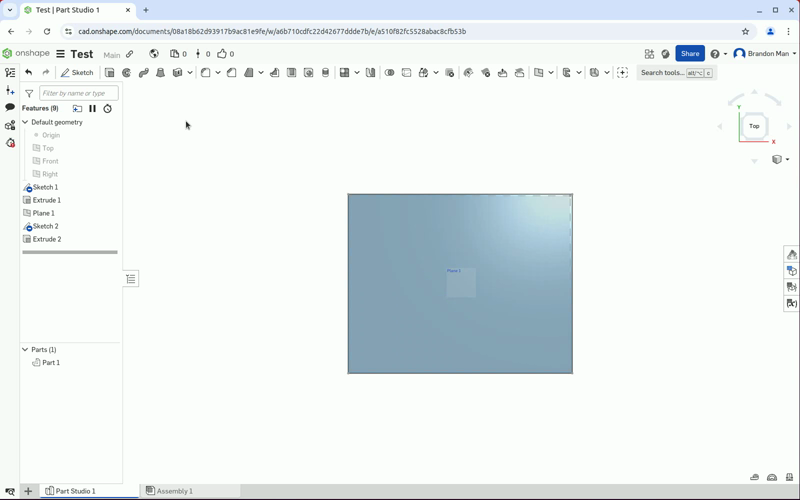
key(shift+h)
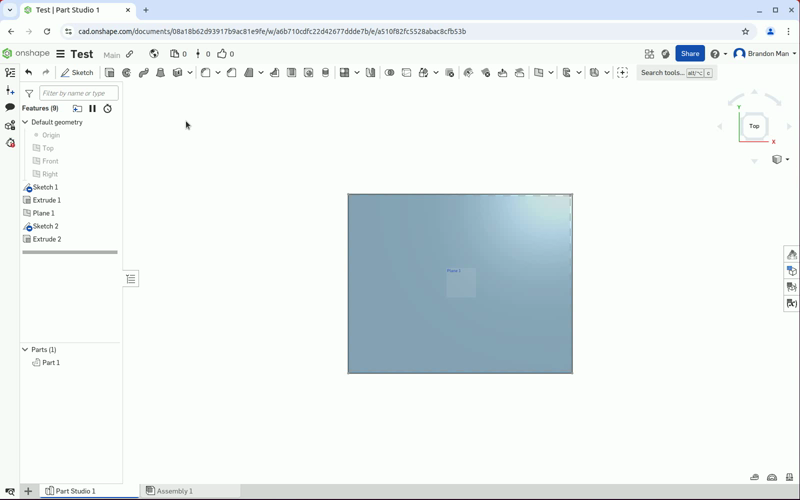
key(shift+7)
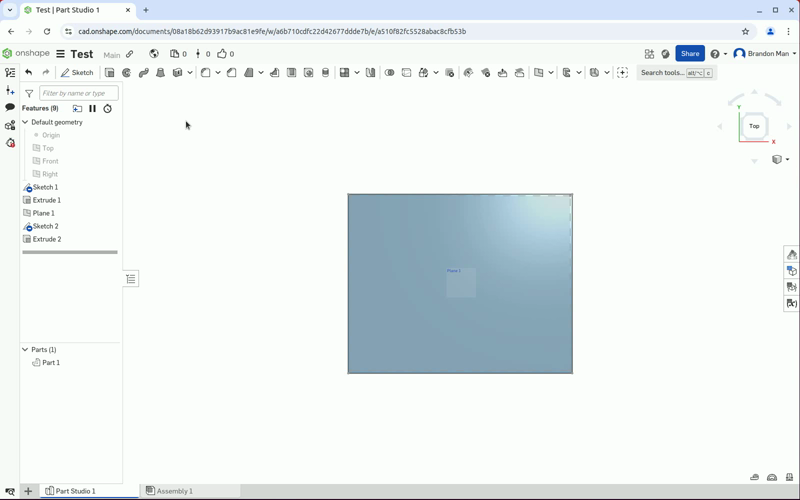
key(up, 3)
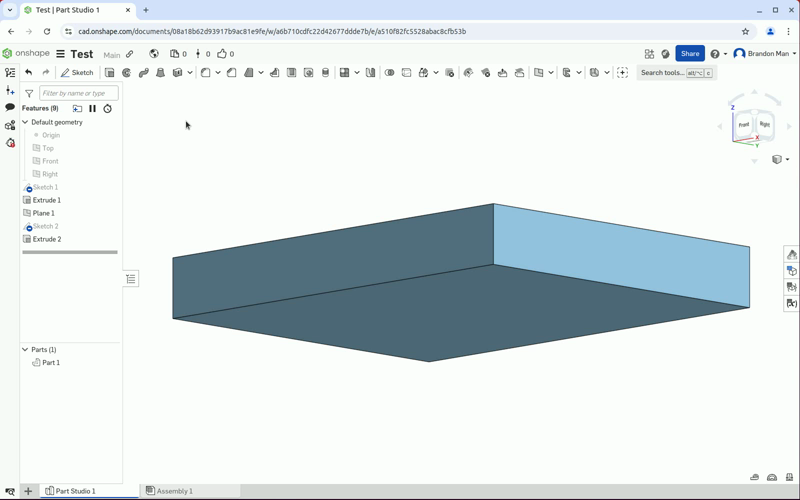
key(left, 3)
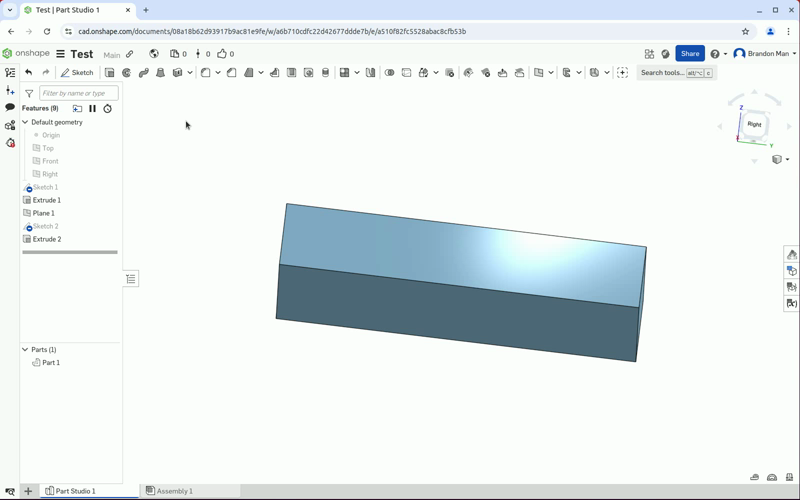
key(right, 3)
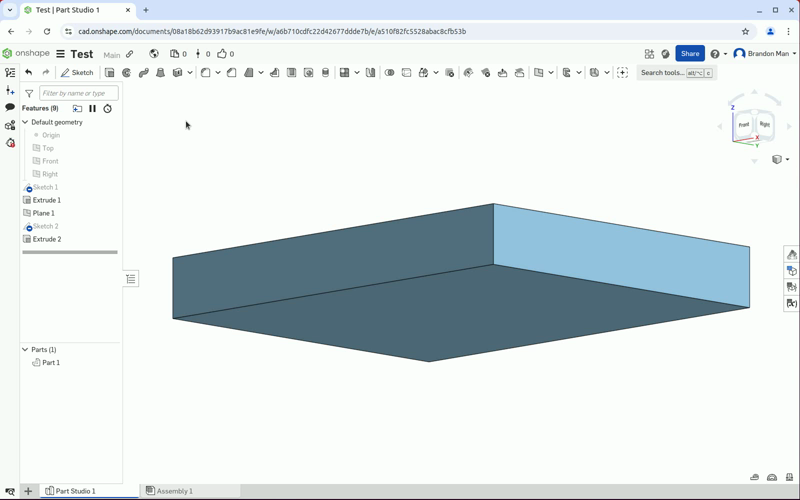
key(down, 3)
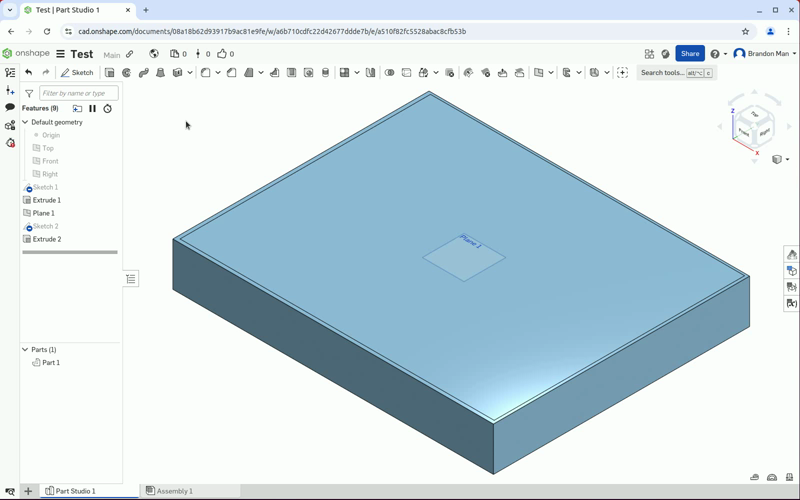
mouse_move(73, 189)
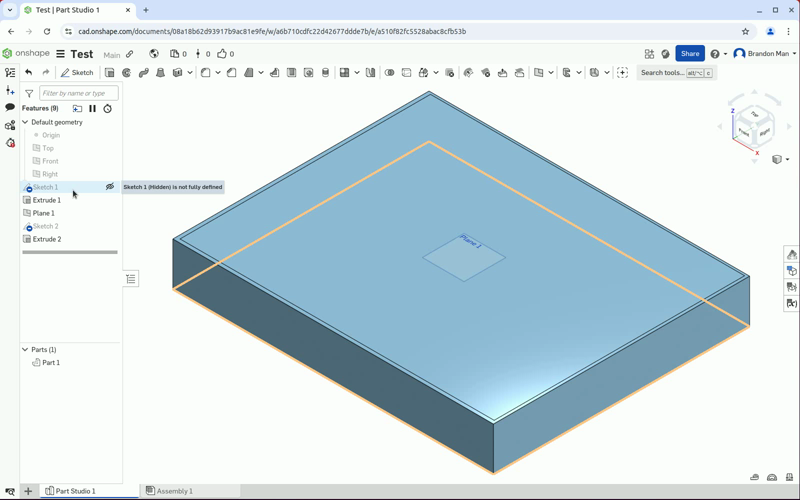
click(73, 189)